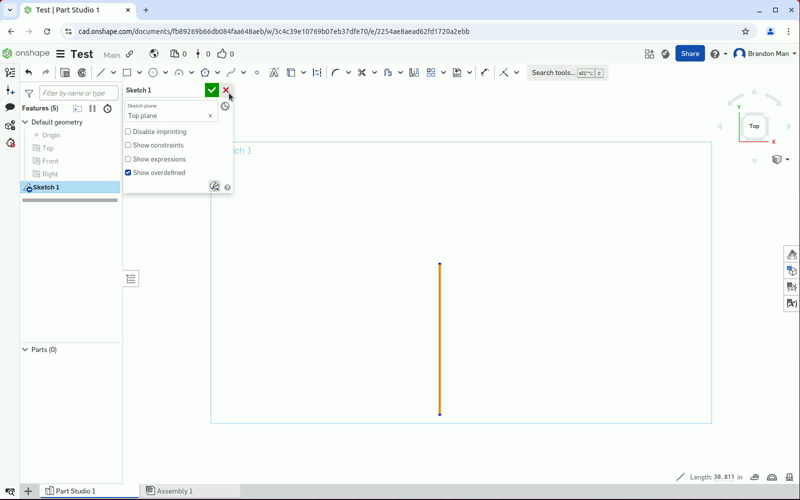
key(shift+h)
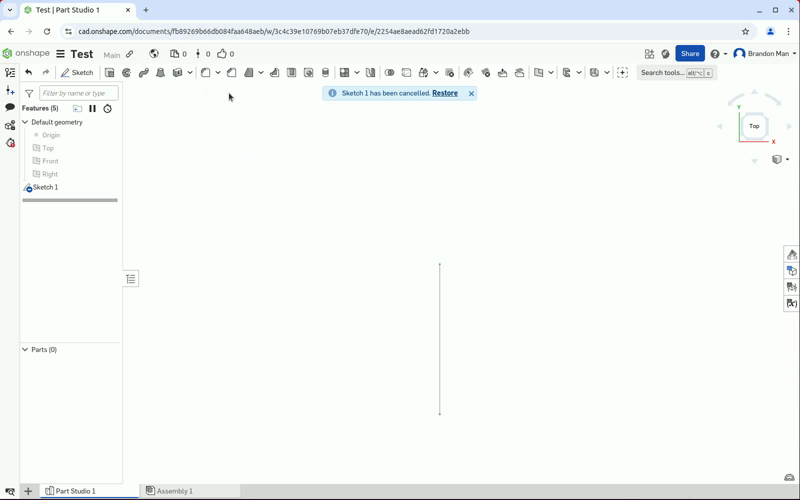
key(shift+s)
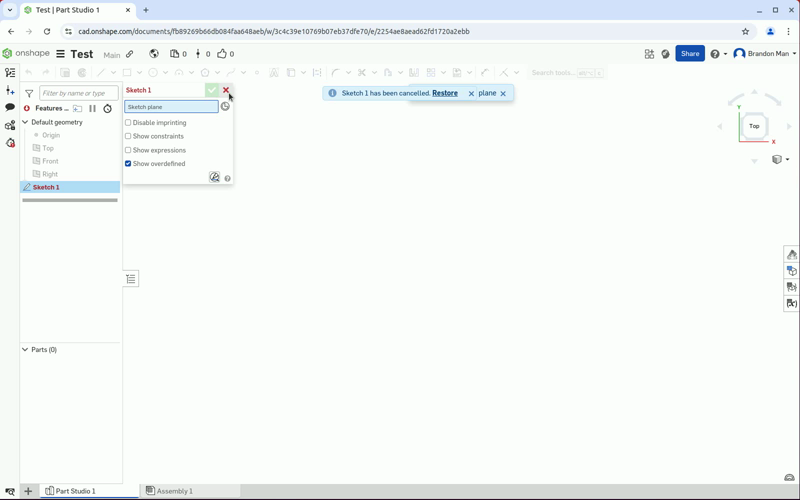
mouse_move(73, 150)
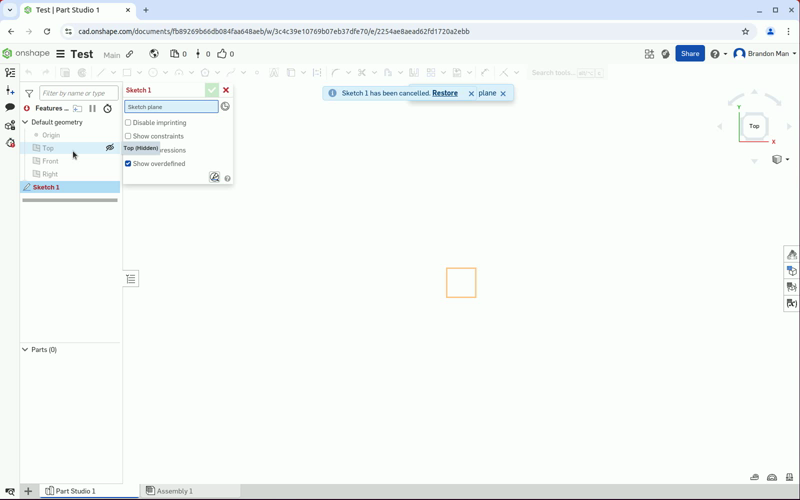
click(73, 150)
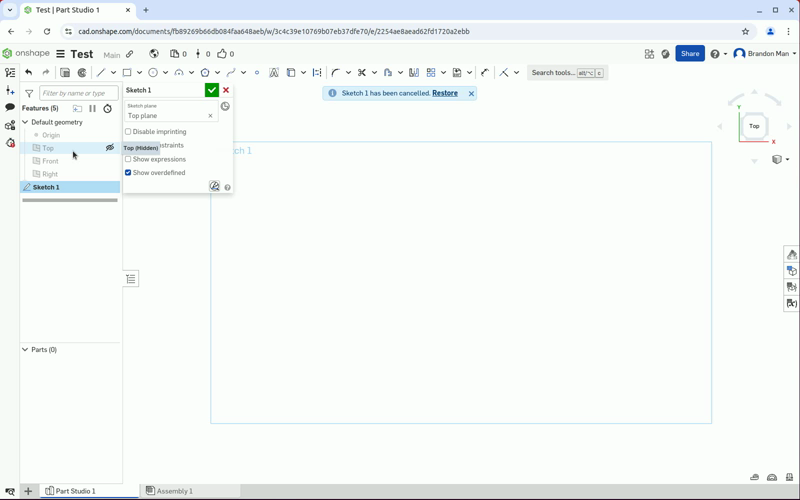
mouse_move(73, 352)
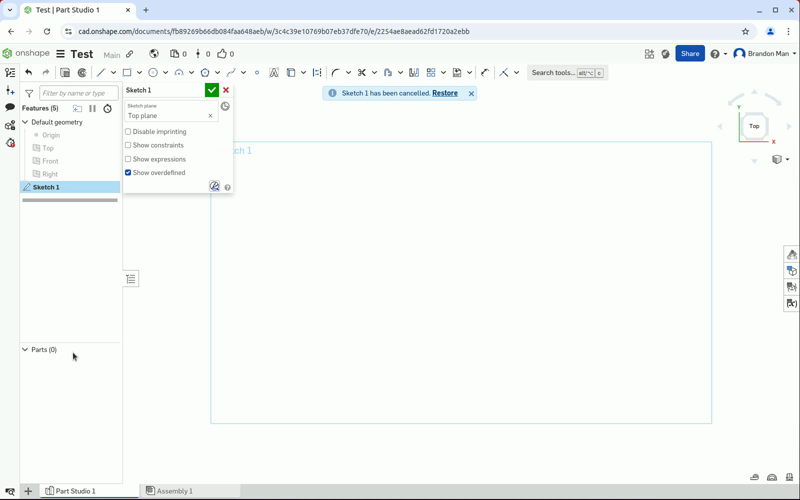
key(y)
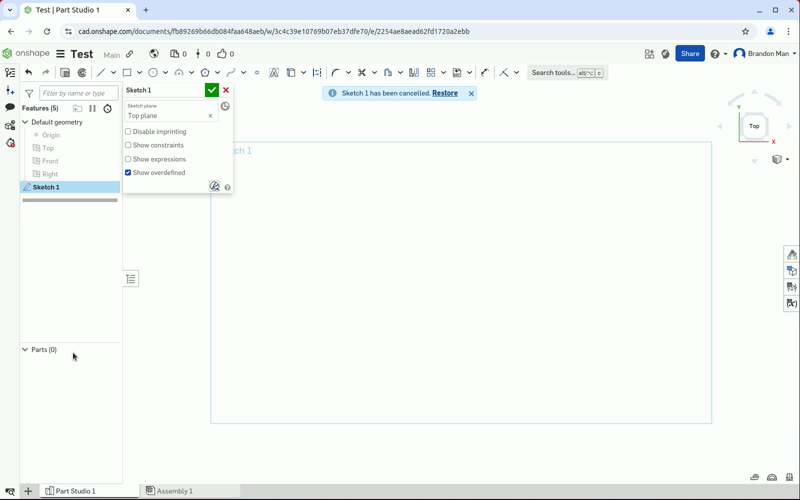
key(c)
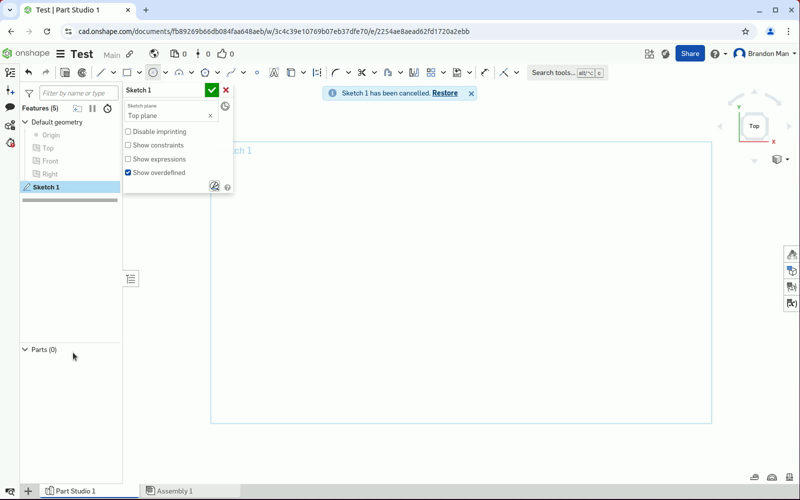
key_down(shift)
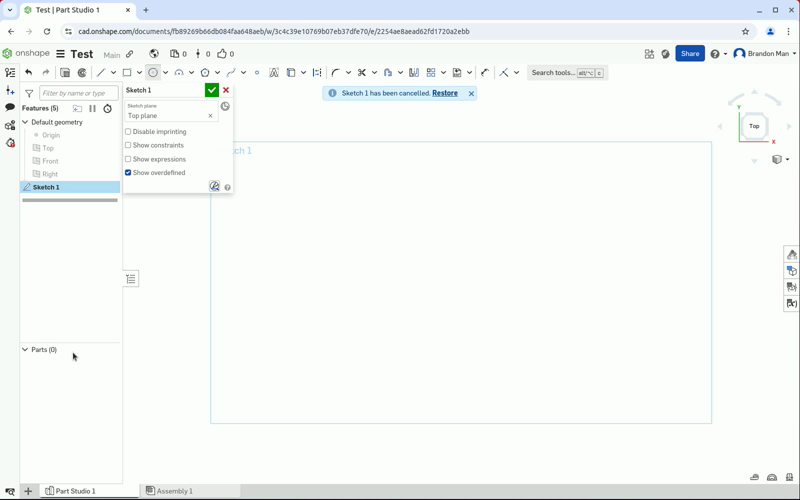
mouse_move(461, 282)
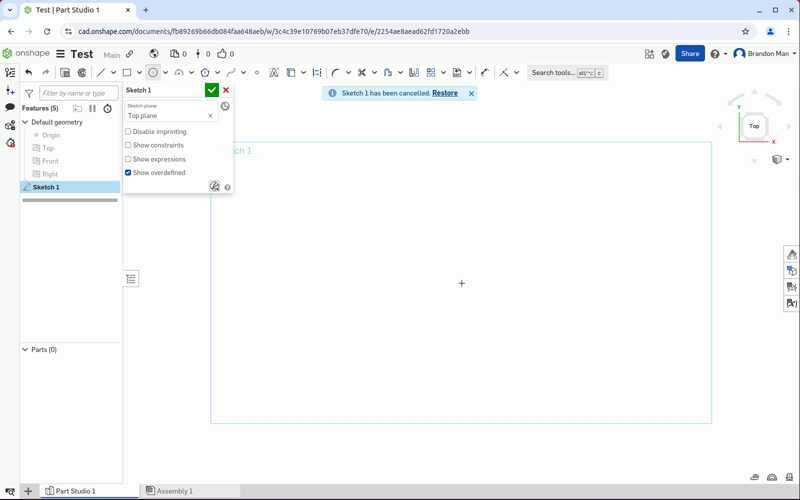
click(461, 282)
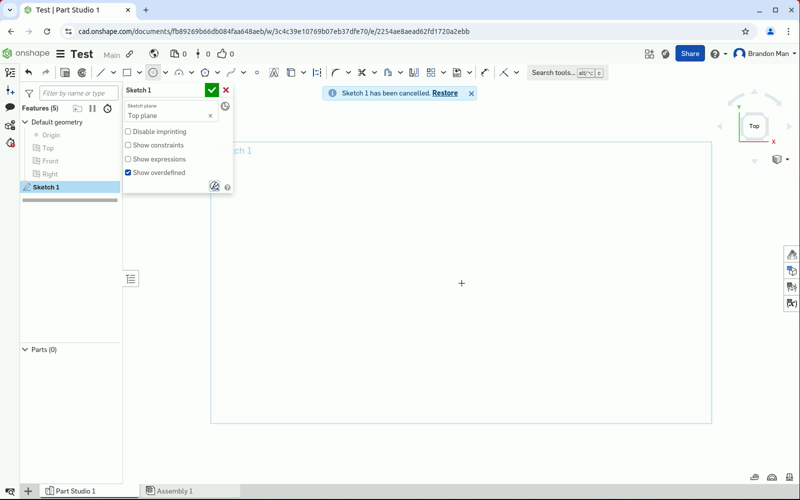
key_up(shift)
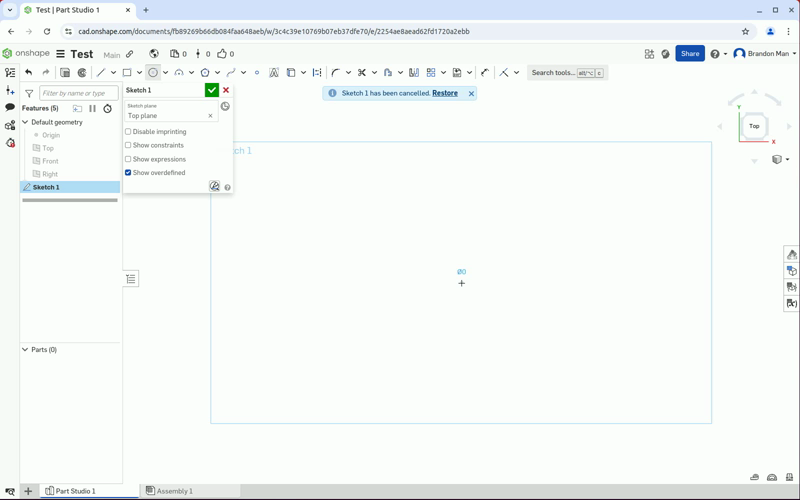
mouse_move(540, 282)
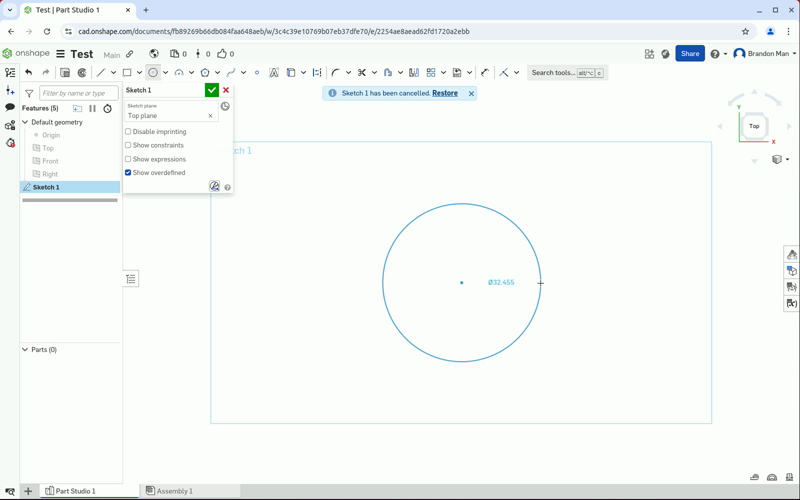
click(540, 282)
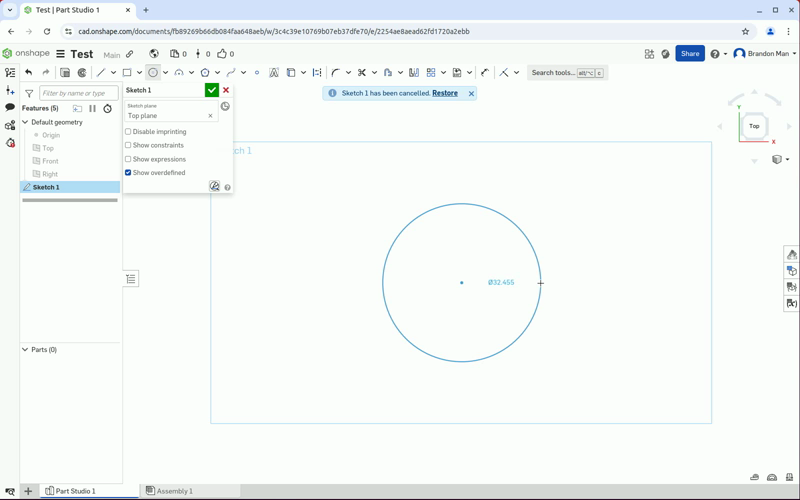
key(esc)
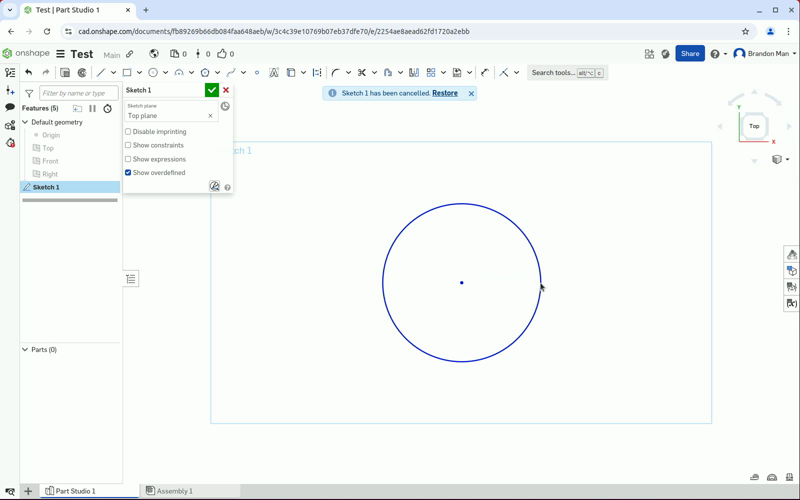
mouse_move(508, 309)
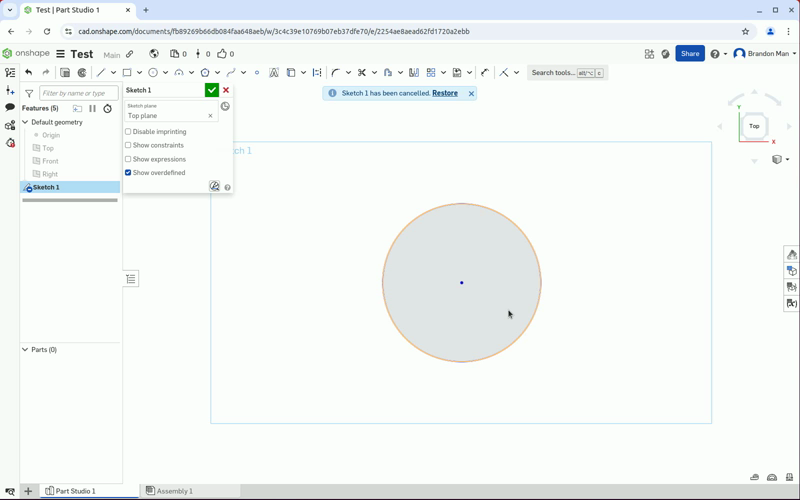
click(508, 309)
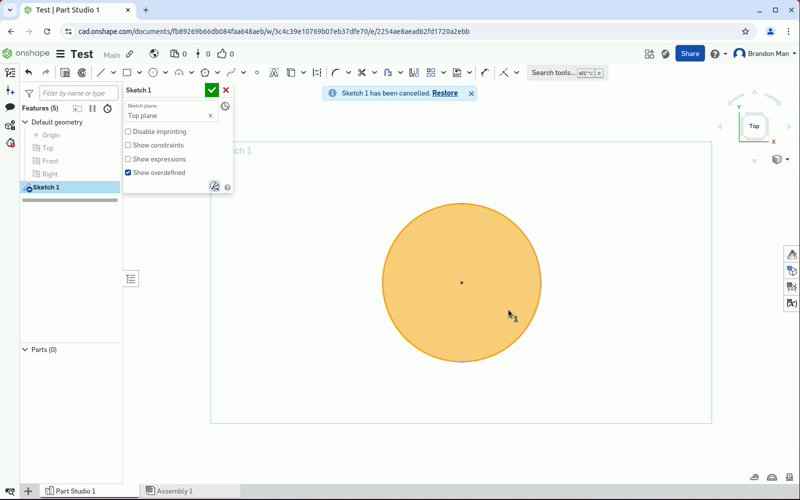
mouse_move(73, 352)
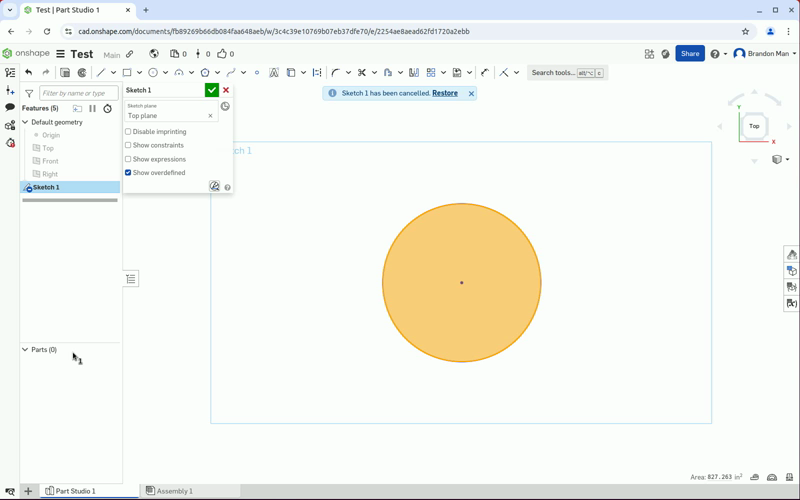
key(shift+y)
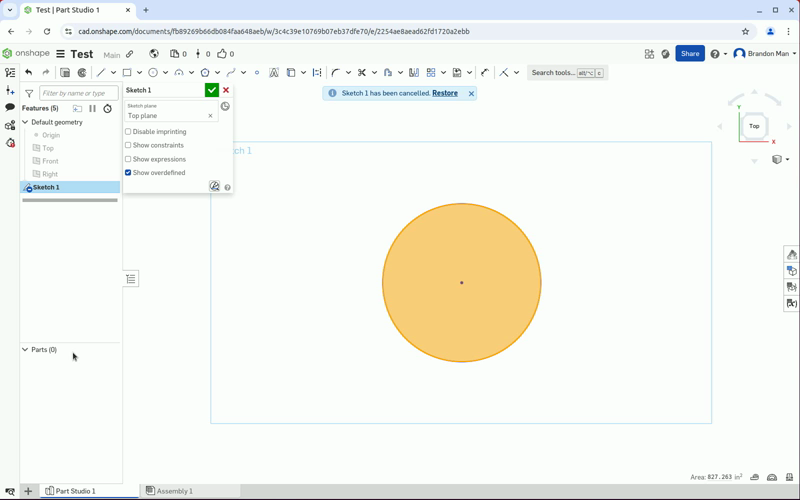
key(shift+e)
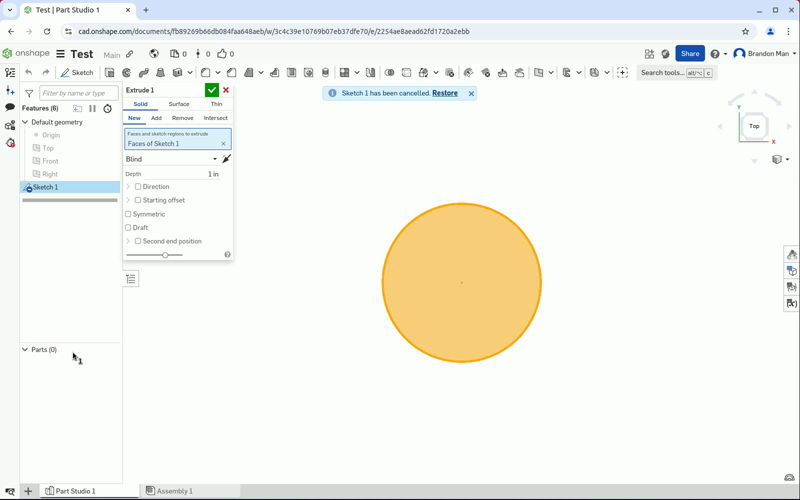
mouse_move(143, 106)
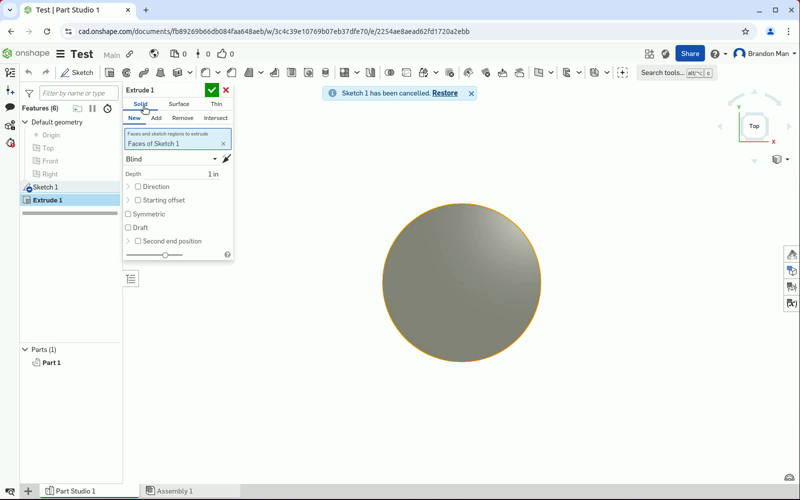
click(143, 106)
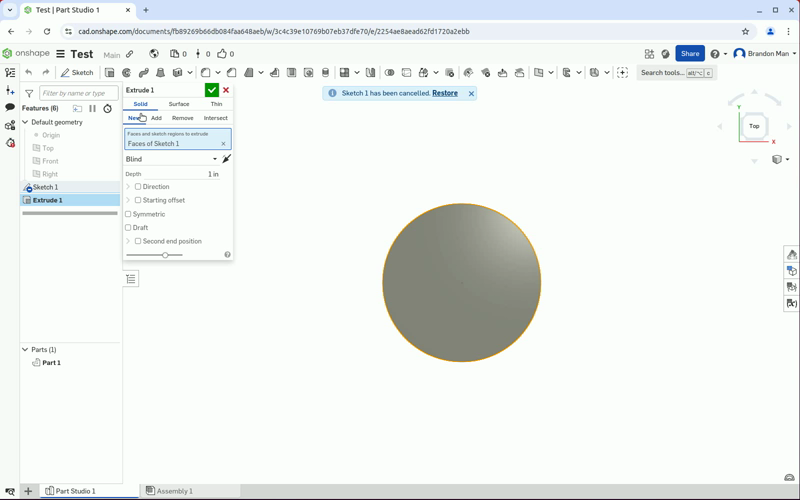
mouse_move(137, 120)
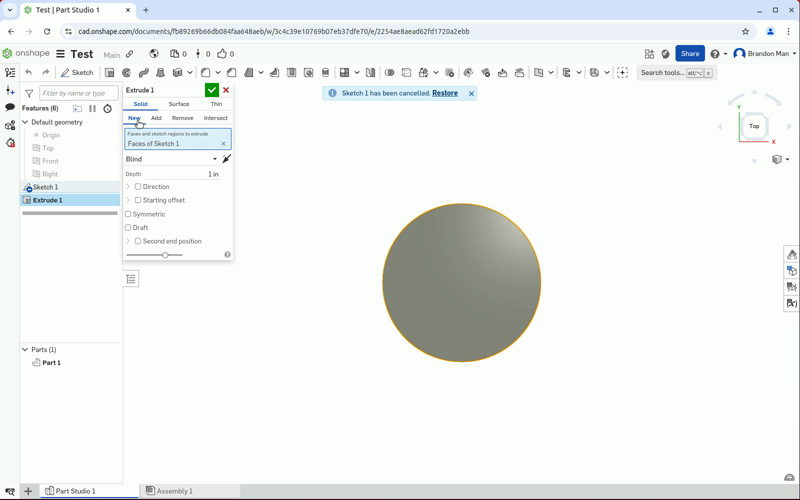
click(137, 120)
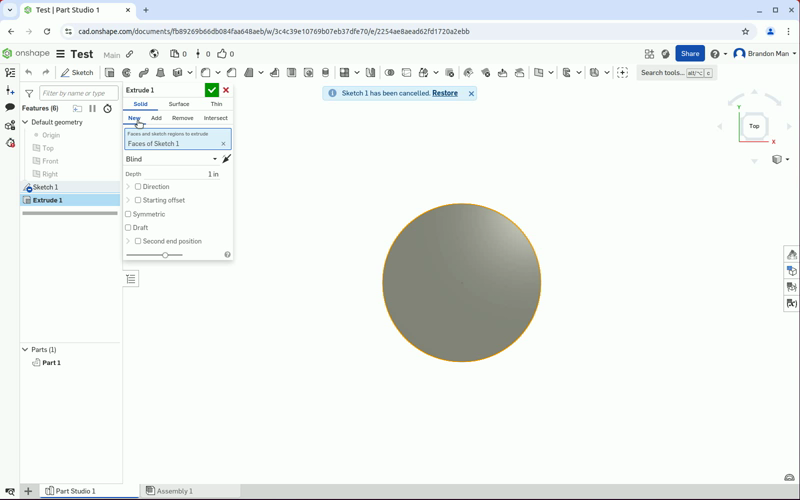
key(tab, 4)
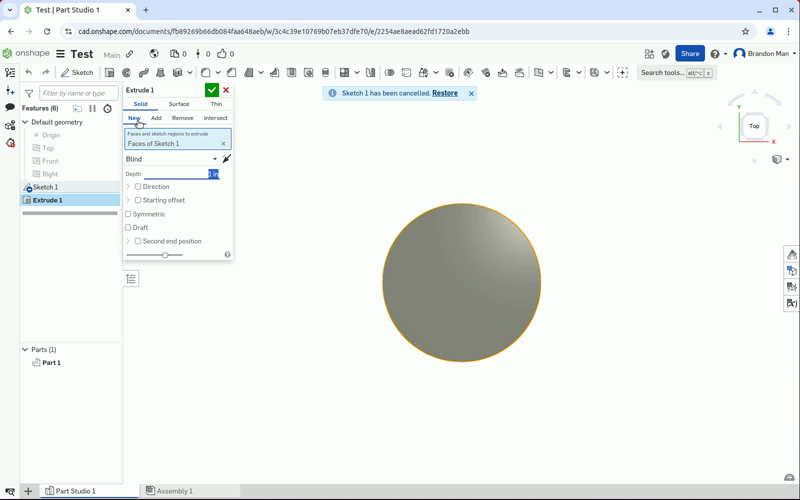
text(1.444)
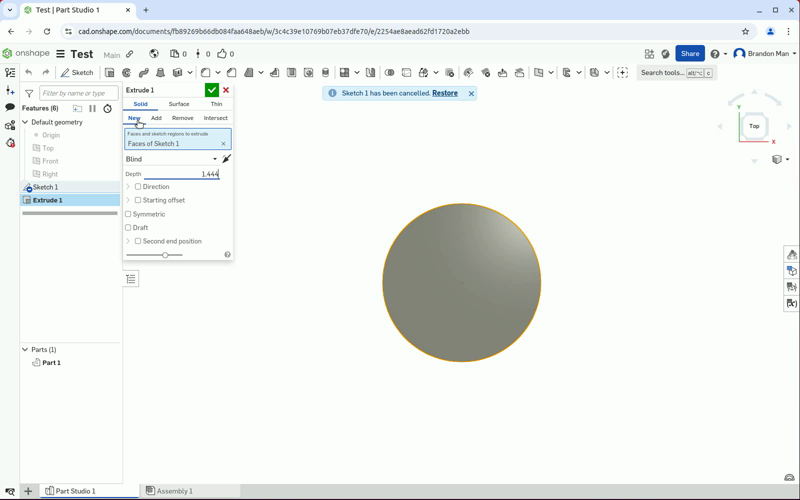
key(enter)
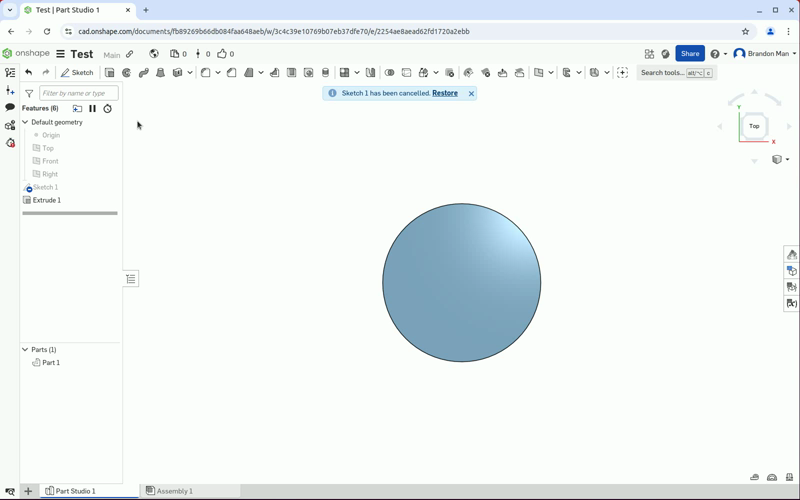
key(shift+h)
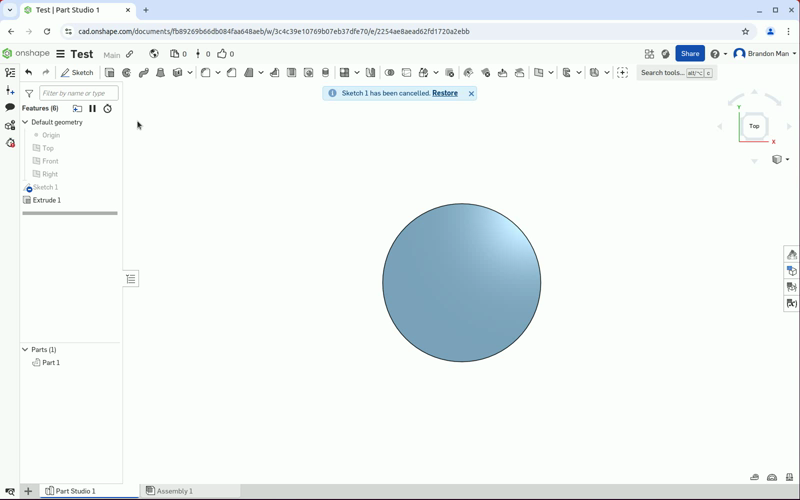
key(shift+h)
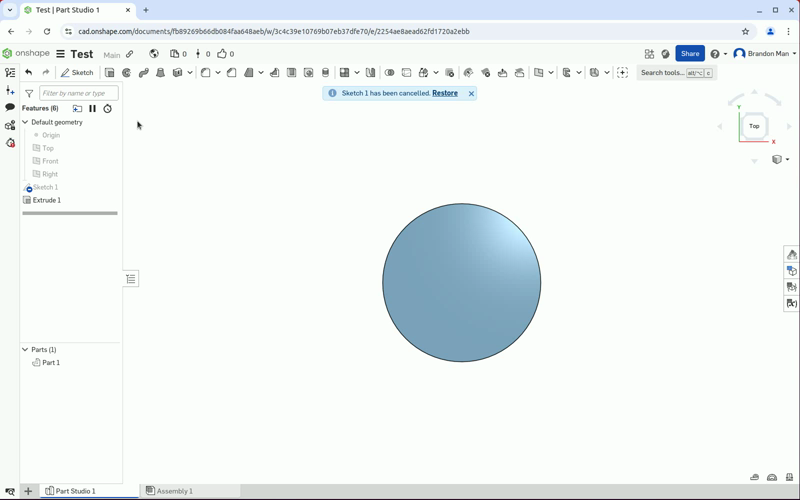
mouse_move(73, 189)
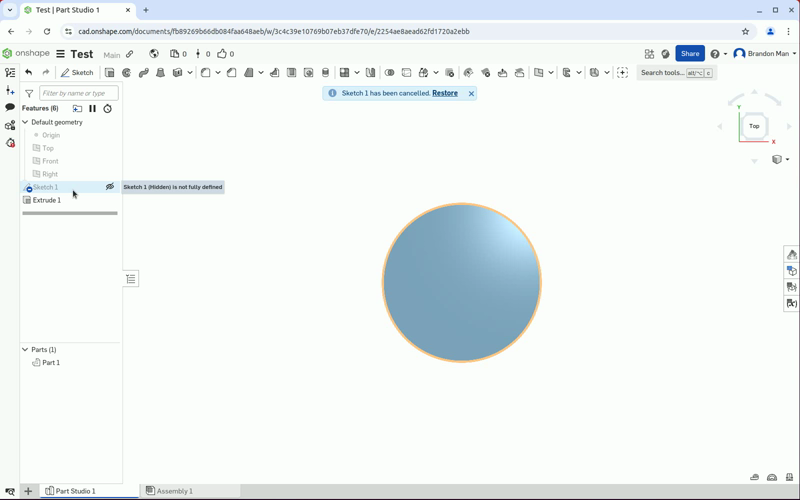
click(73, 189)
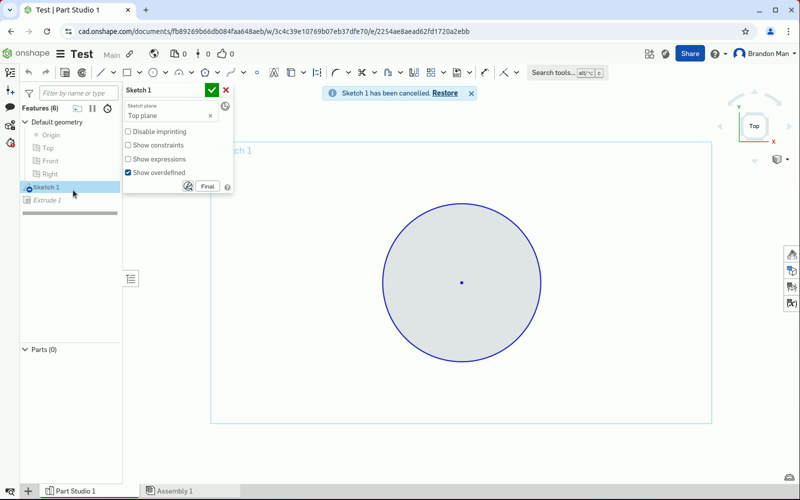
mouse_move(229, 92)
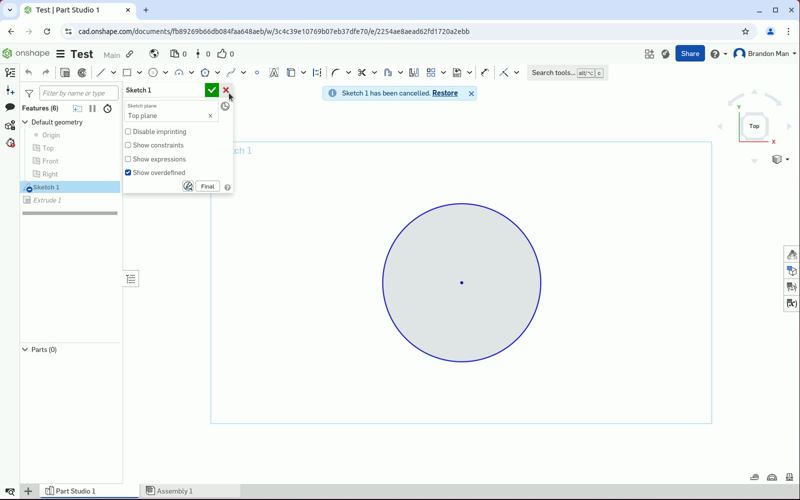
click(229, 92)
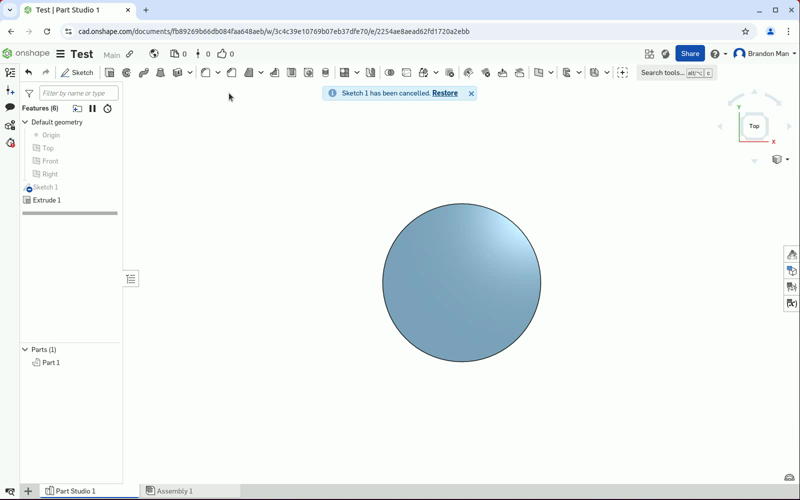
mouse_move(541, 75)
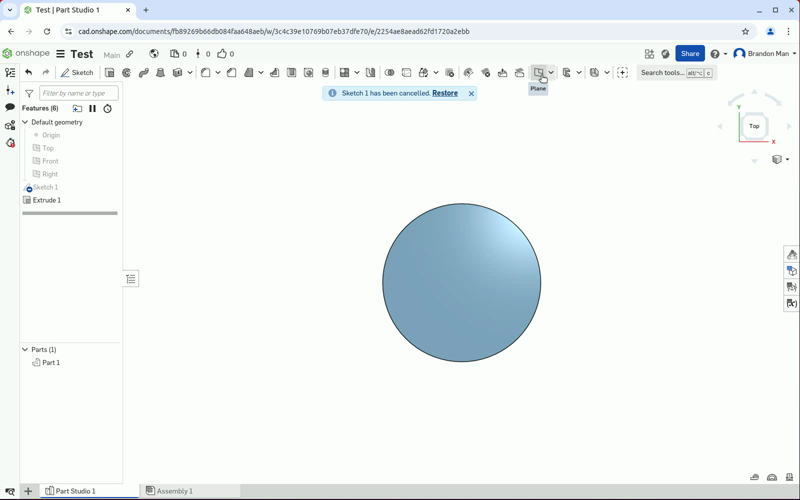
click(541, 75)
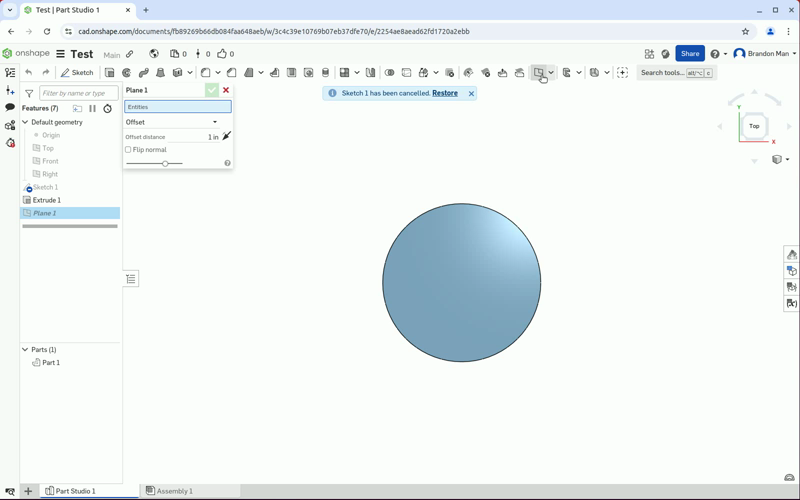
mouse_move(73, 150)
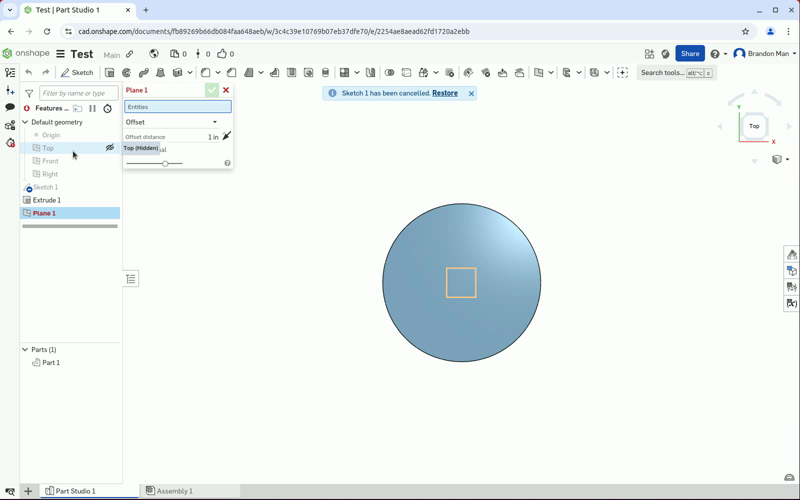
click(73, 150)
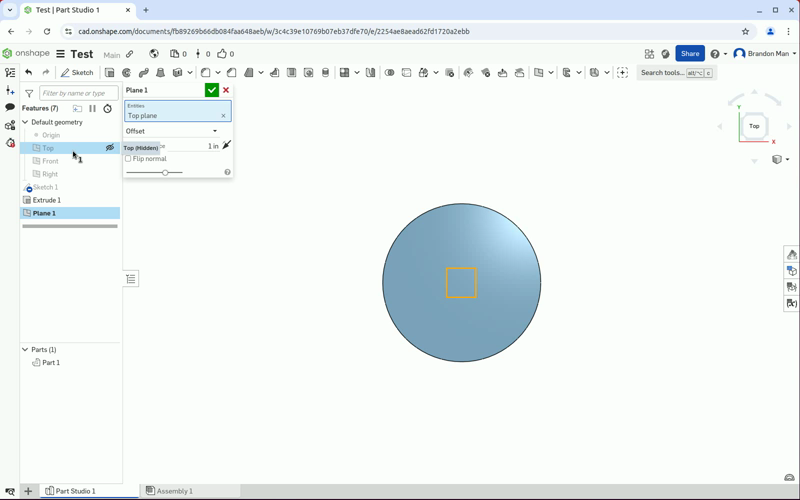
key(tab, 2)
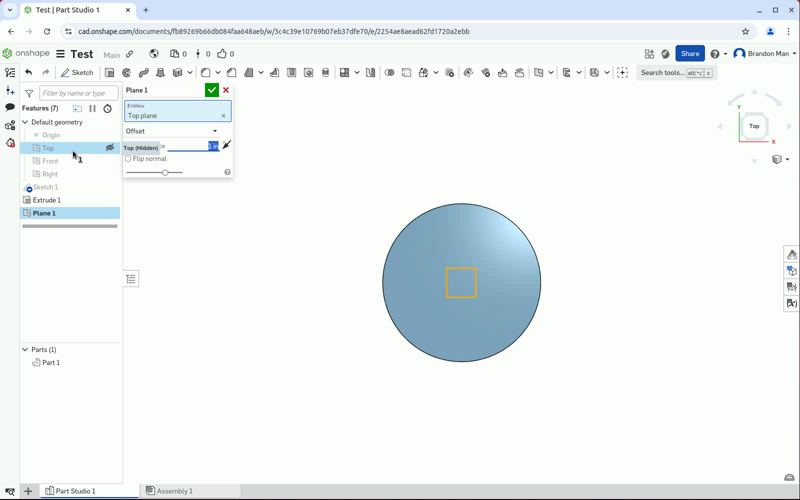
text(1.448)
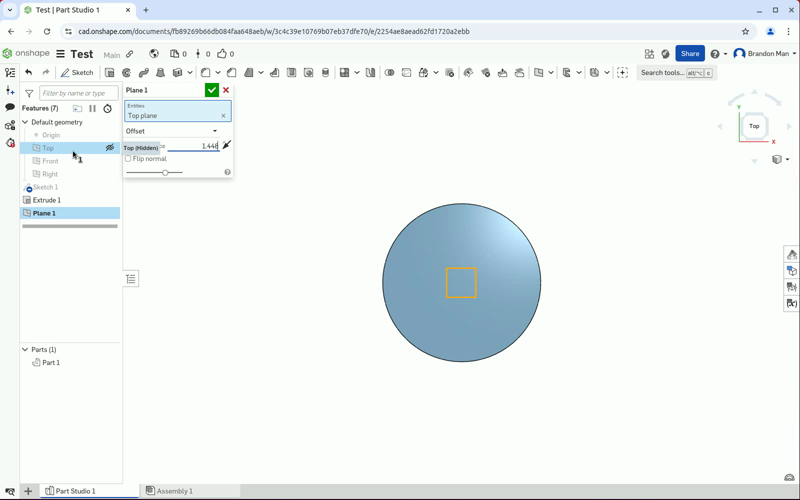
key(enter, 2)
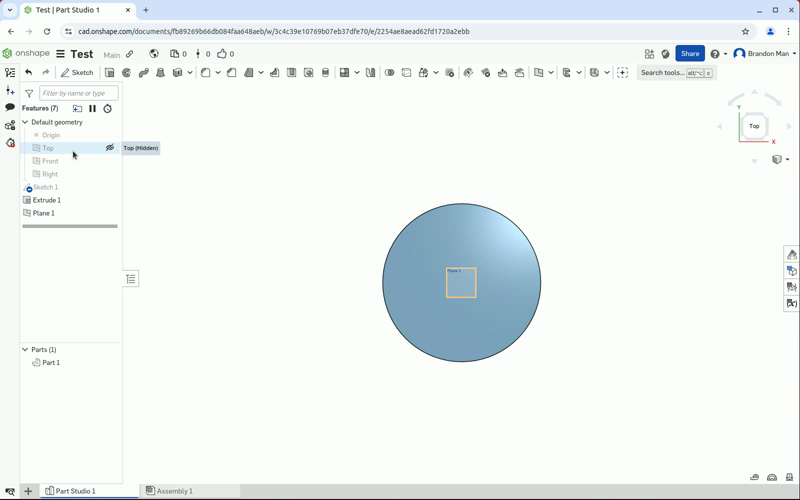
key(shift+s)
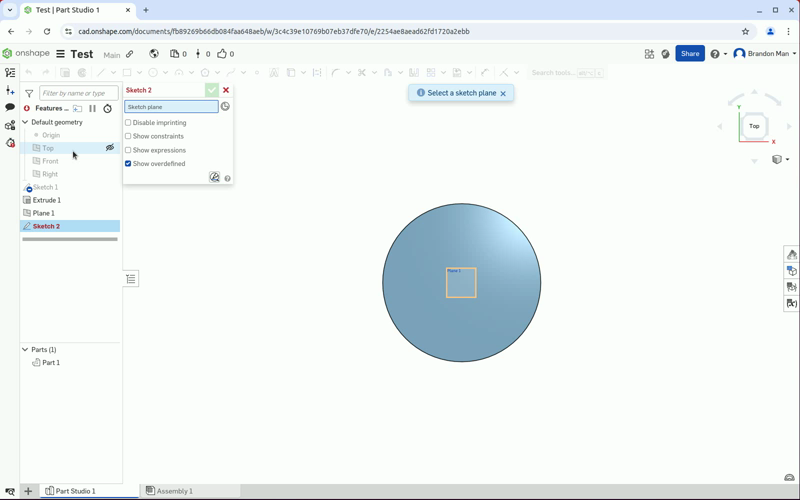
mouse_move(73, 215)
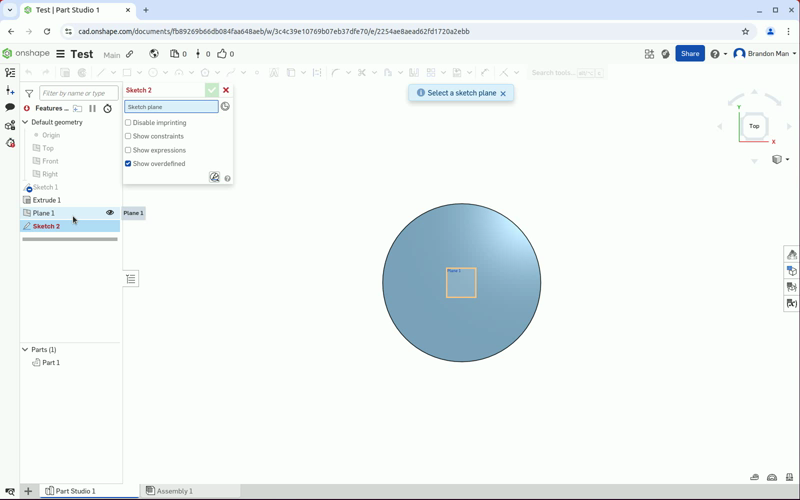
click(73, 215)
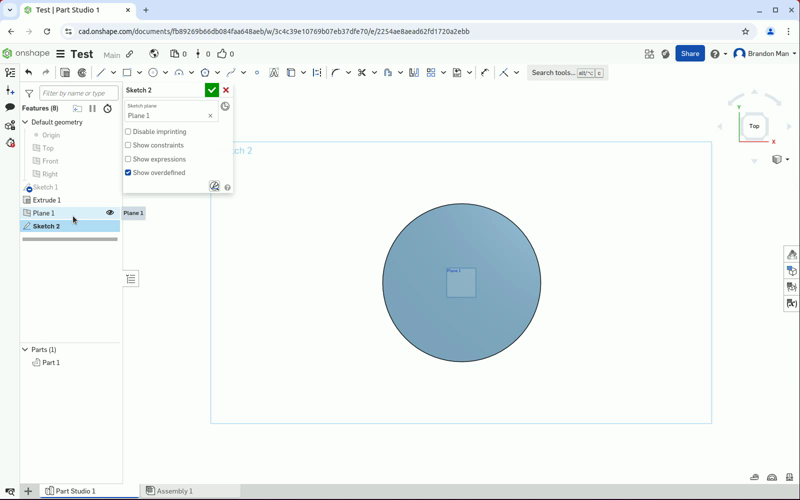
mouse_move(73, 352)
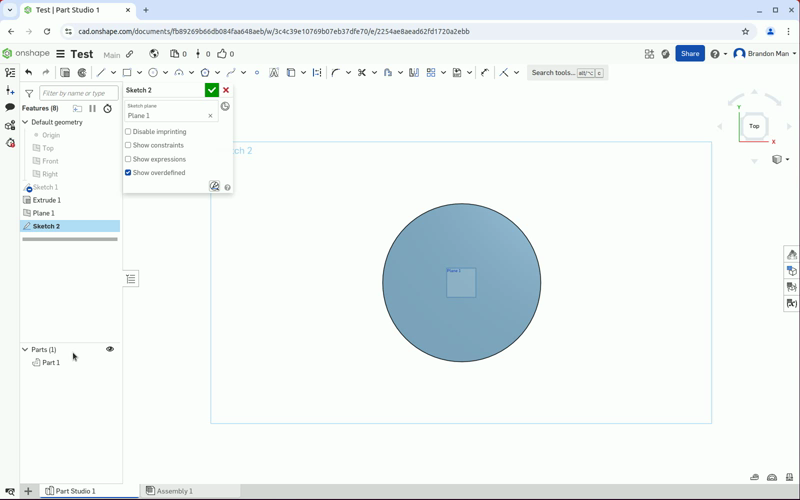
key(y)
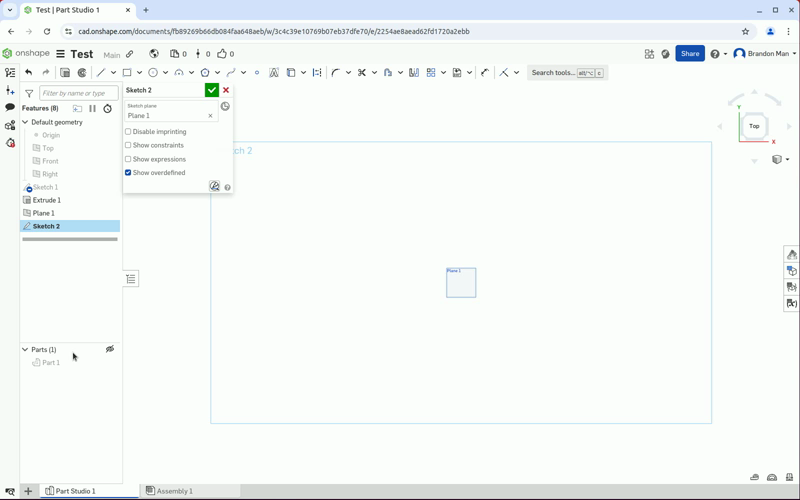
key(c)
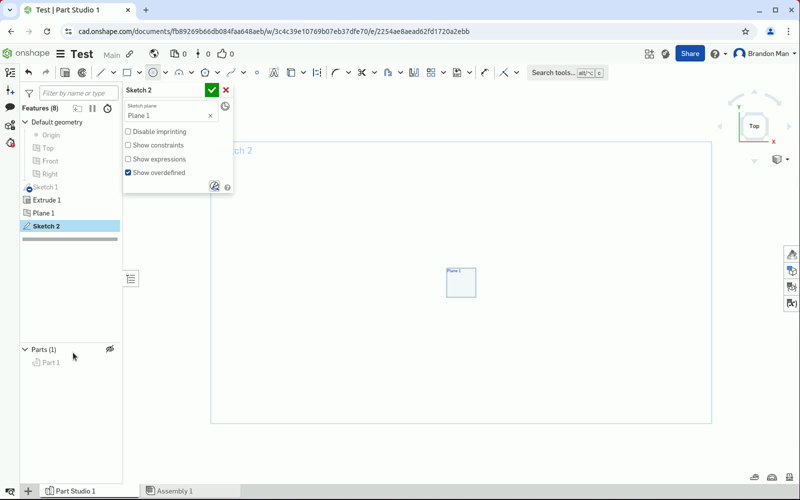
key_down(shift)
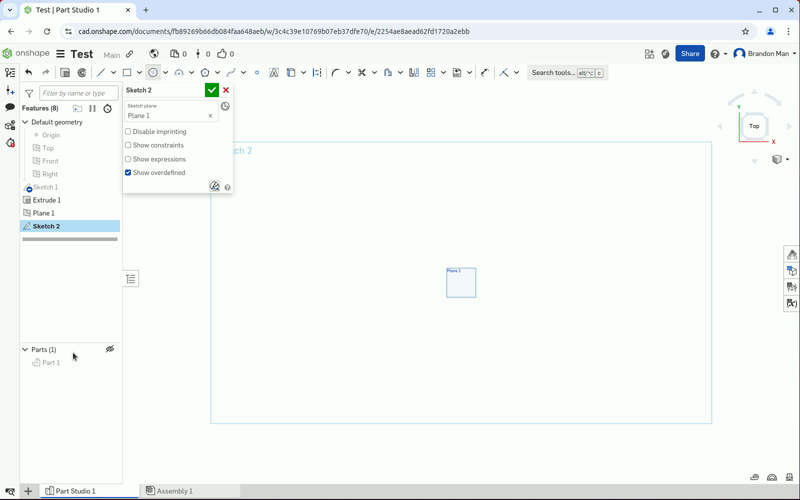
mouse_move(460, 282)
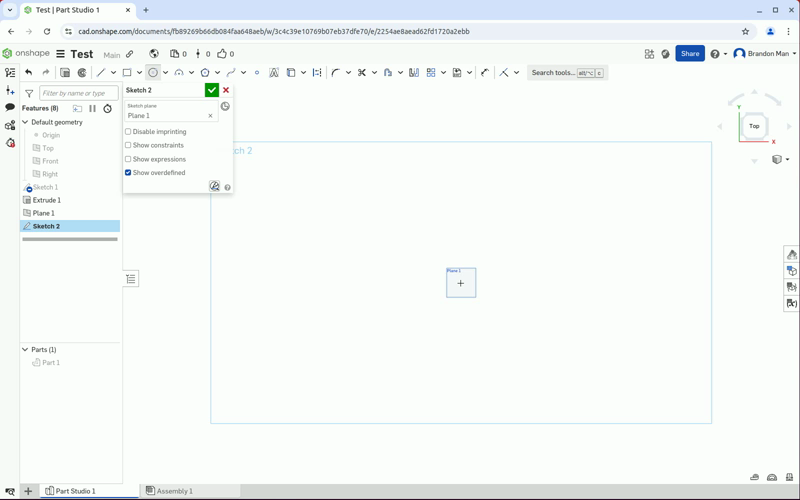
click(460, 282)
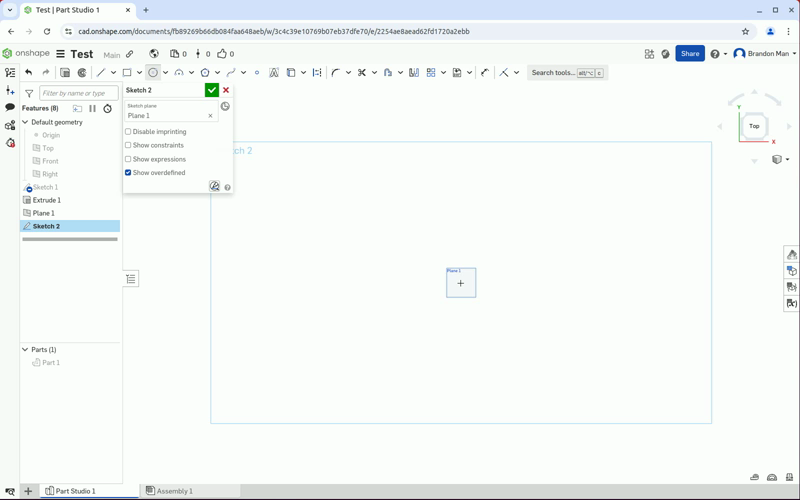
key_up(shift)
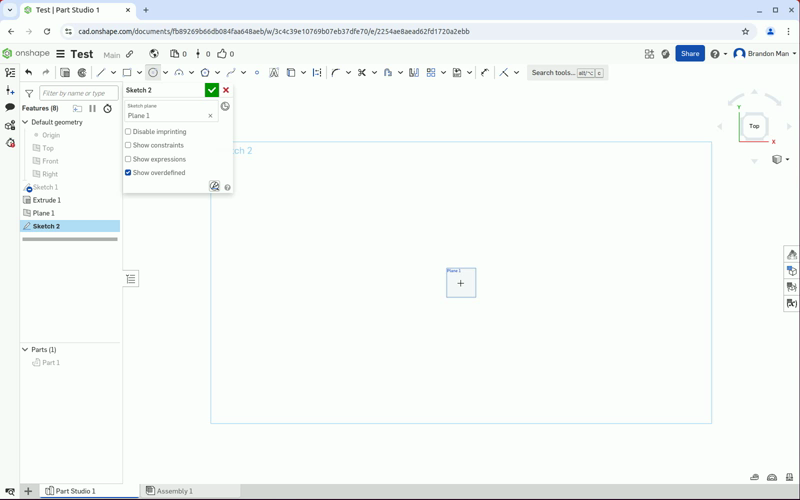
mouse_move(486, 282)
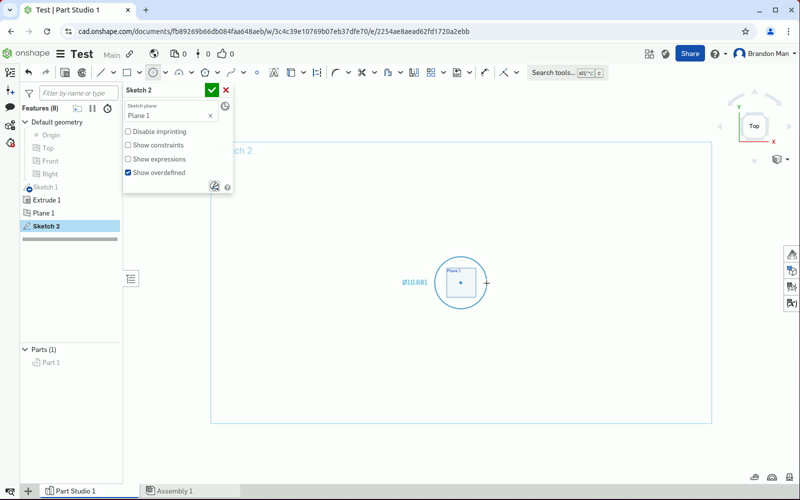
click(486, 282)
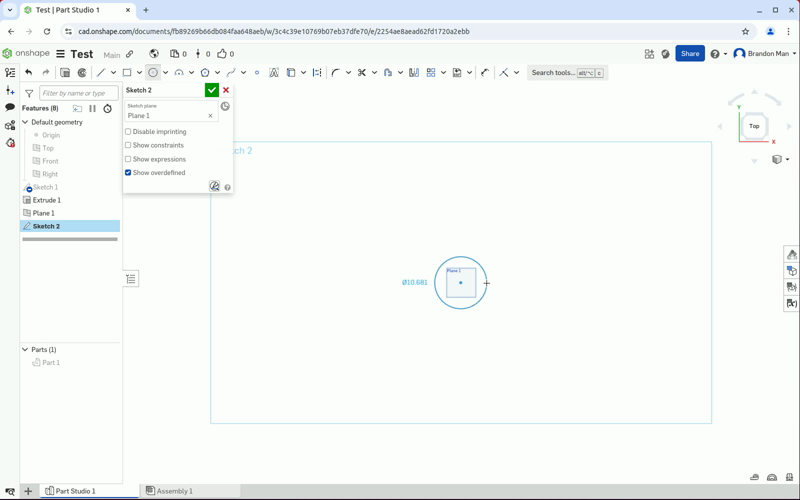
key(esc)
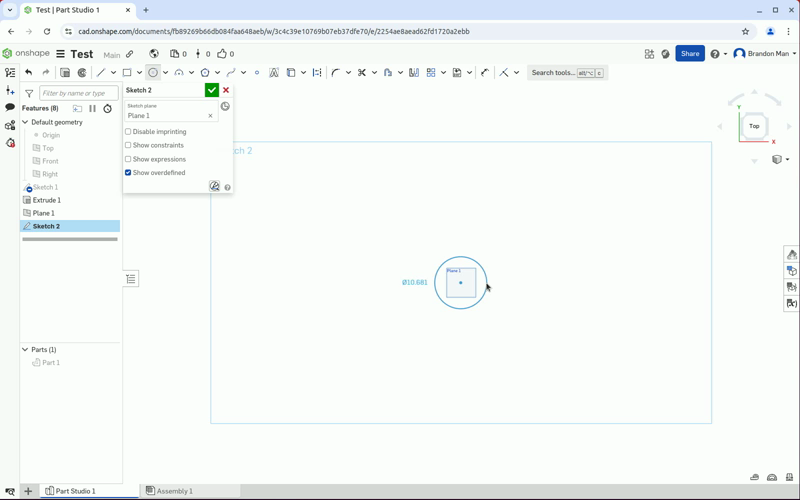
mouse_move(450, 279)
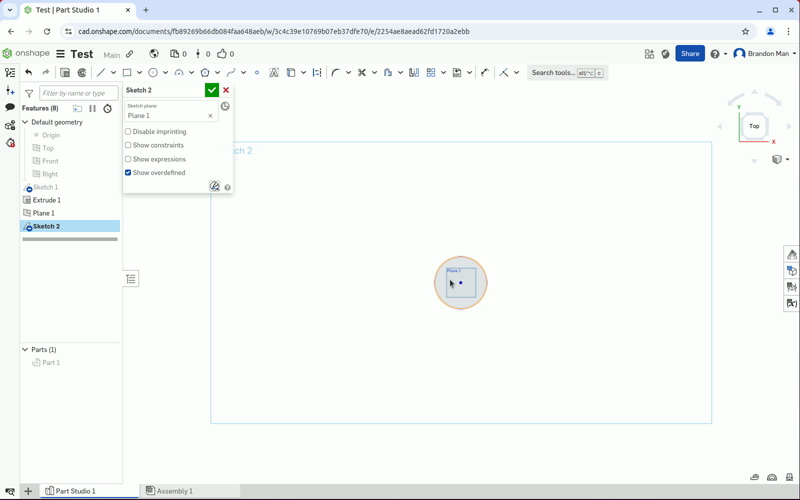
click(450, 279)
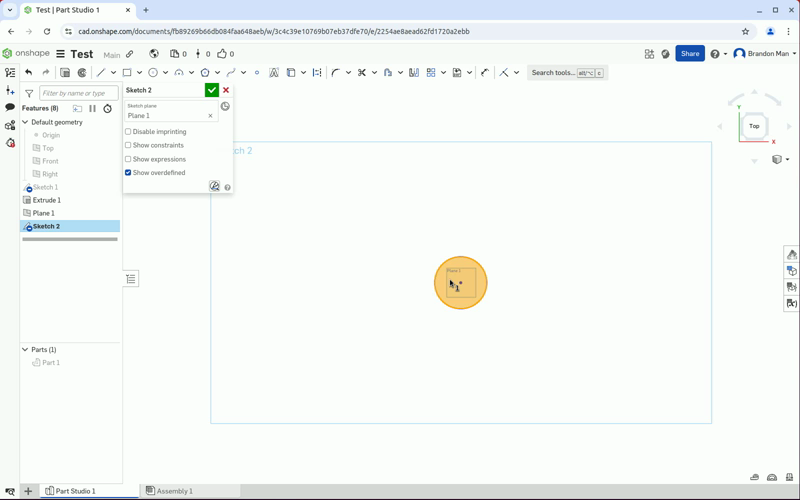
mouse_move(73, 352)
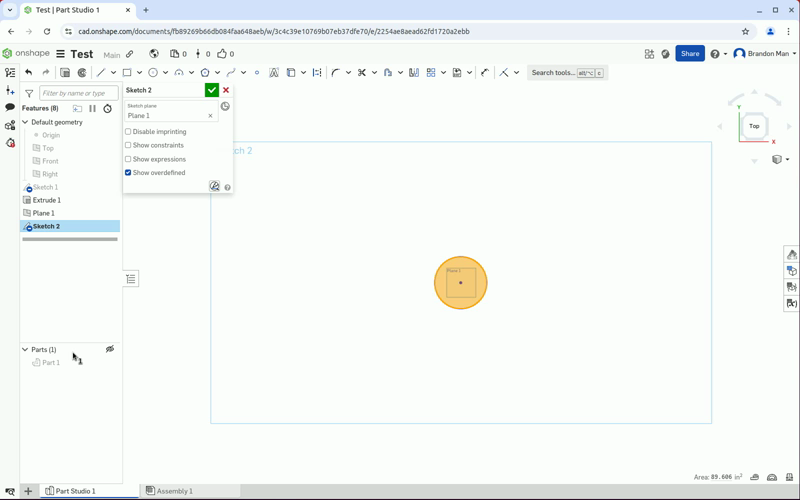
key(shift+y)
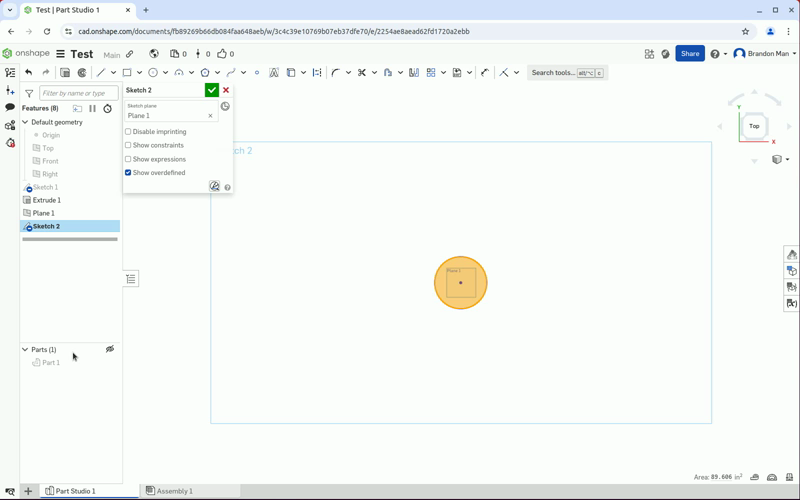
key(shift+e)
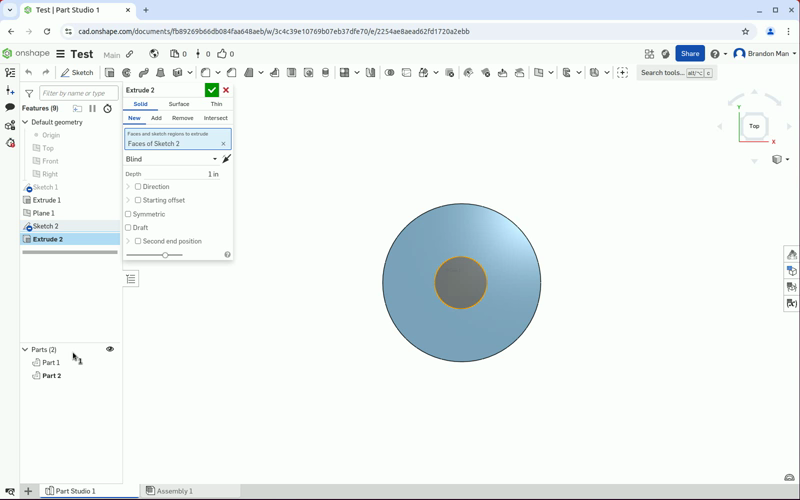
mouse_move(143, 106)
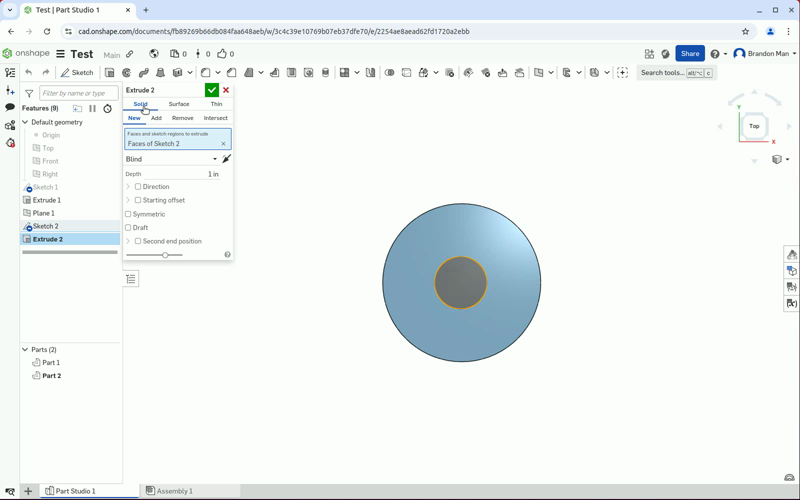
click(143, 106)
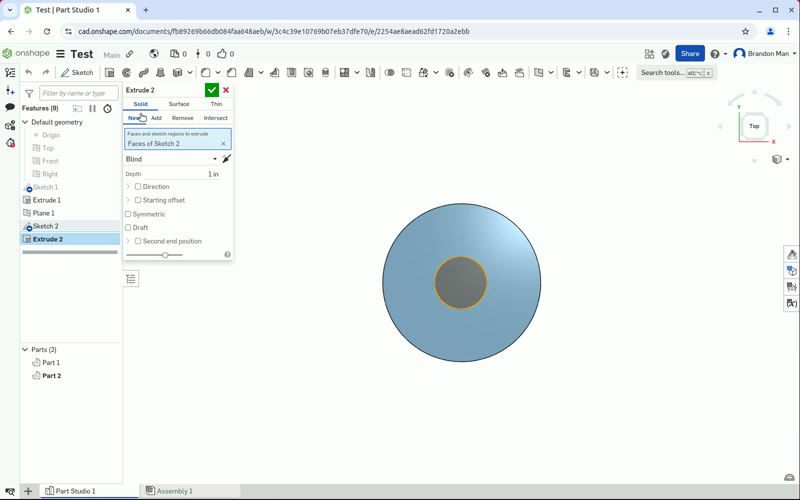
mouse_move(137, 120)
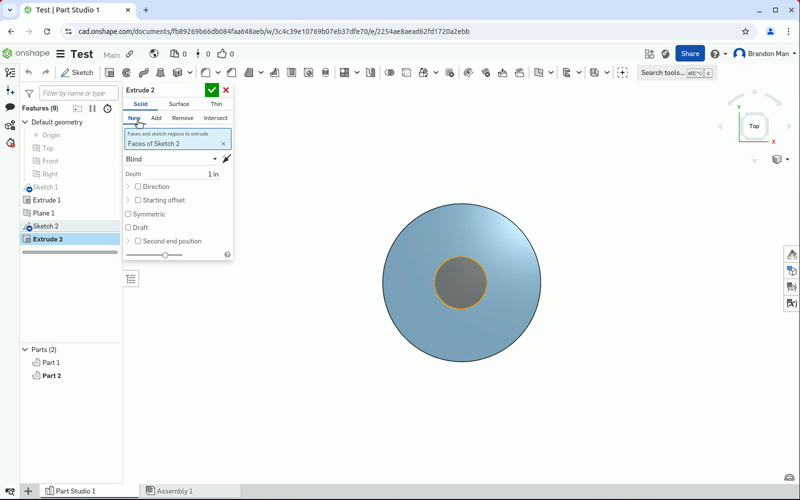
click(137, 120)
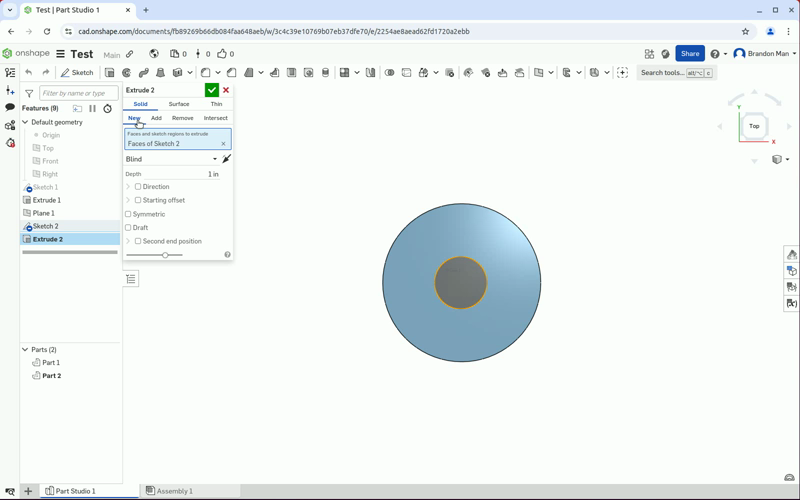
key(tab, 4)
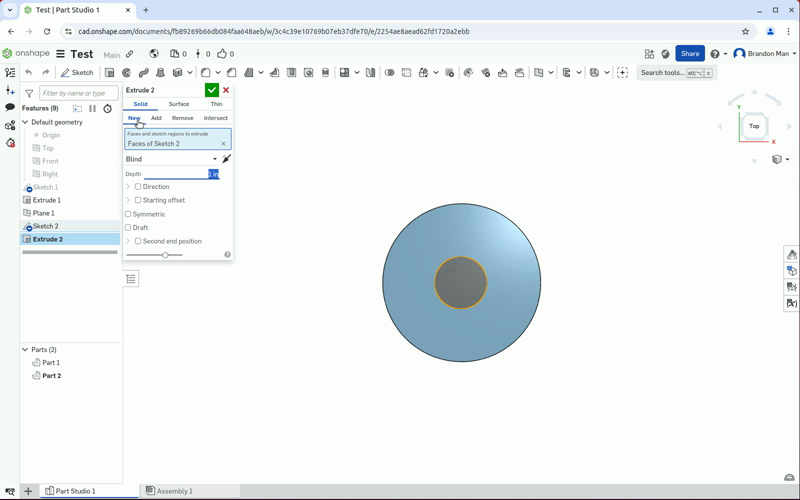
text(0.481)
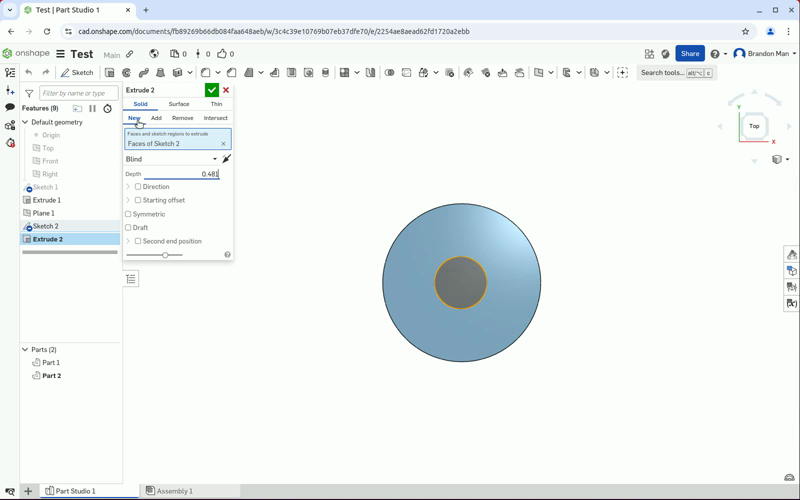
key(enter)
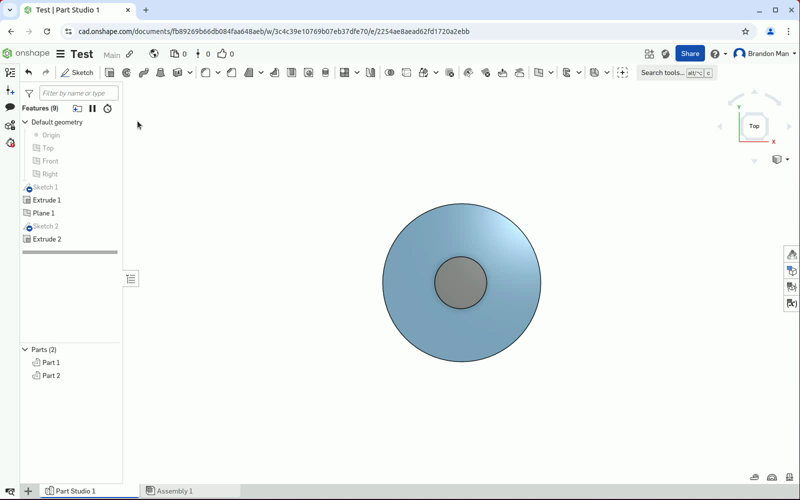
key(shift+h)
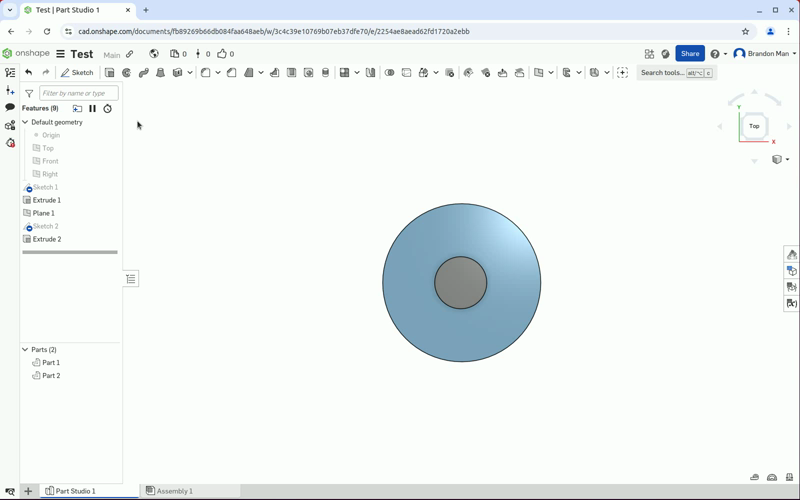
key(shift+h)
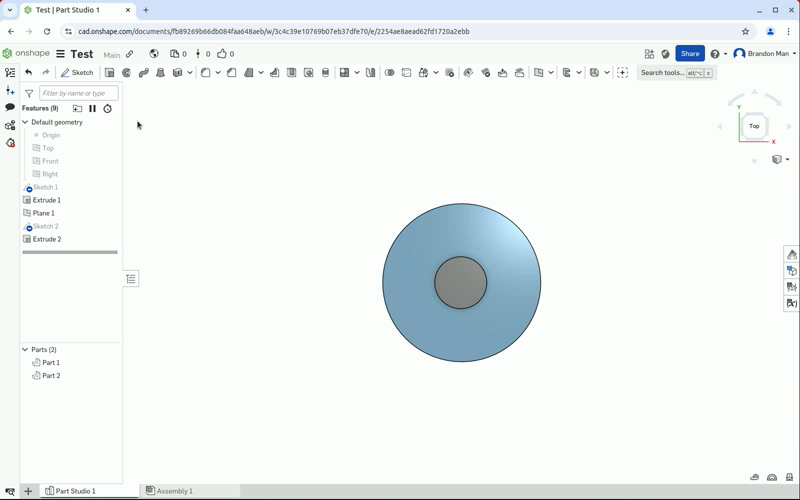
mouse_move(73, 189)
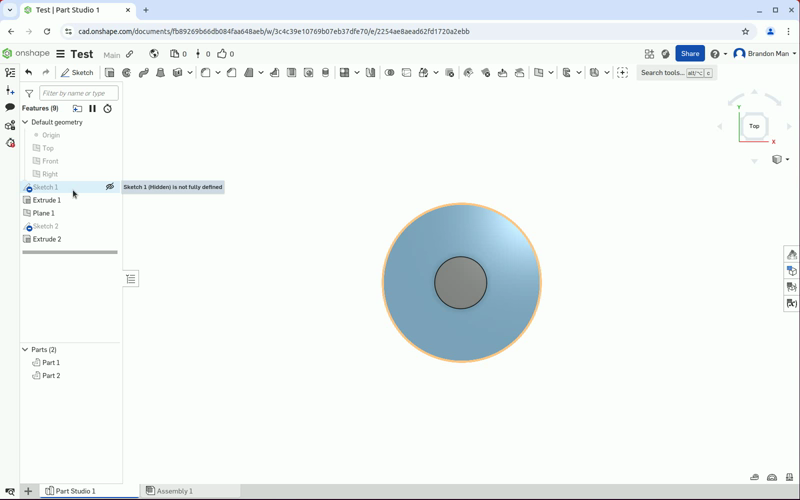
click(73, 189)
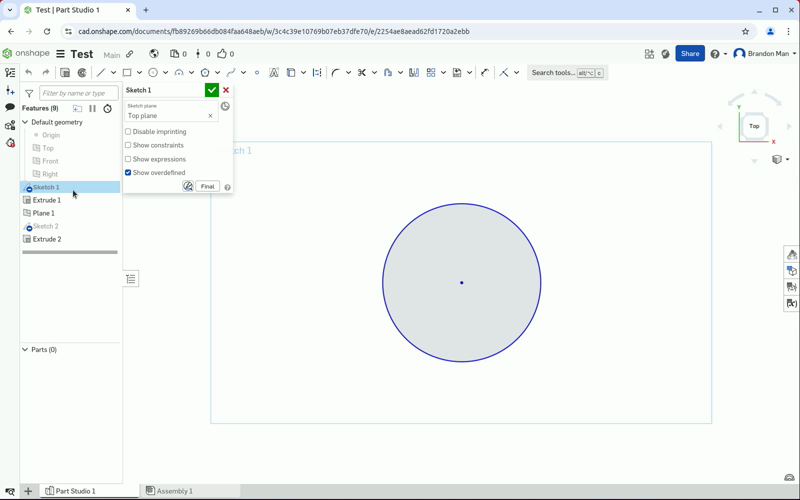
mouse_move(229, 92)
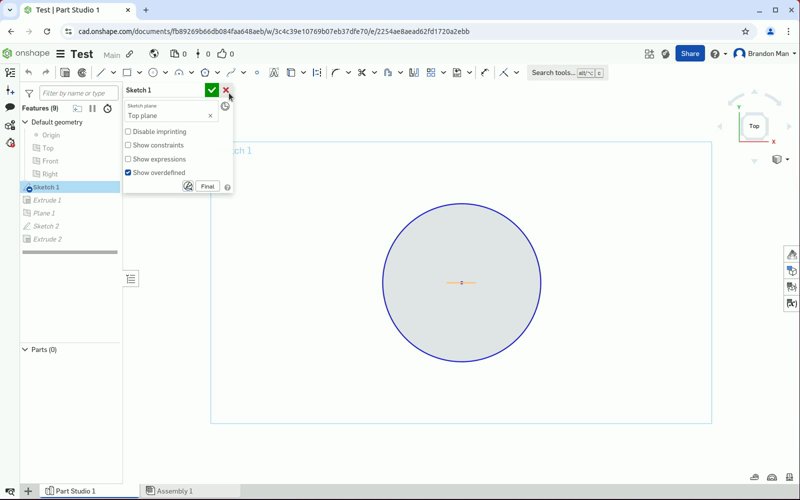
click(229, 92)
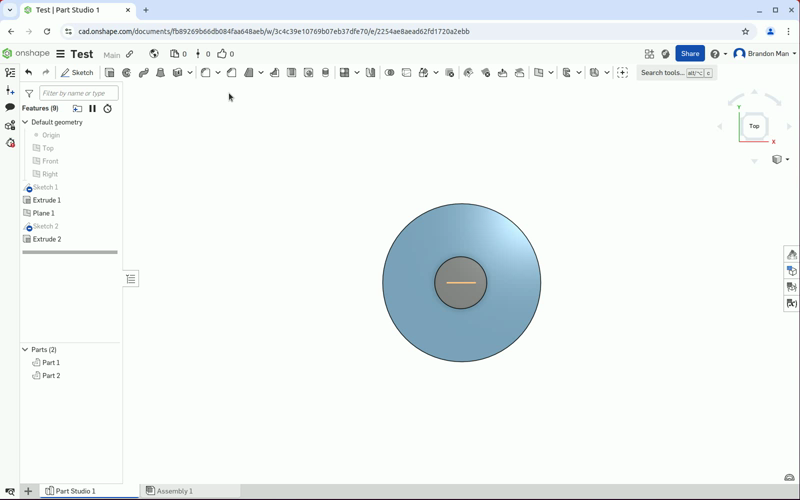
mouse_move(541, 75)
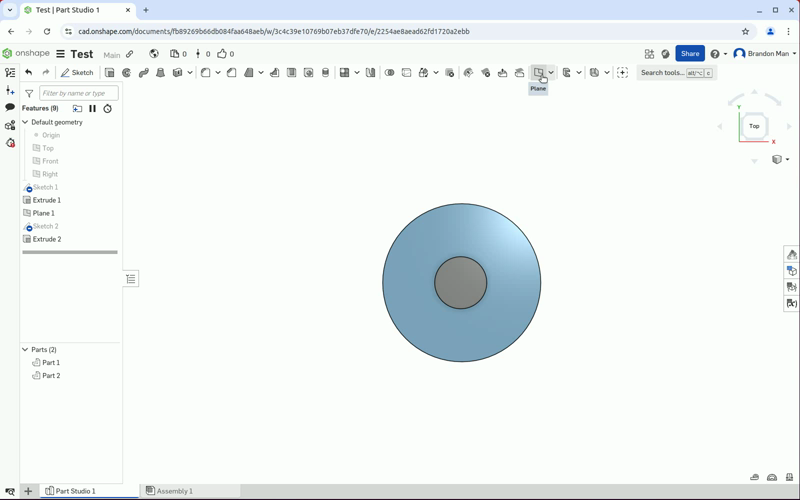
click(541, 75)
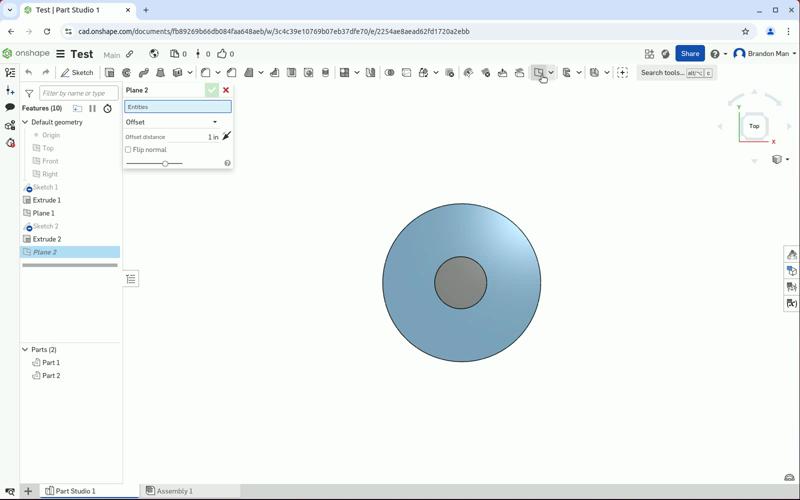
mouse_move(73, 150)
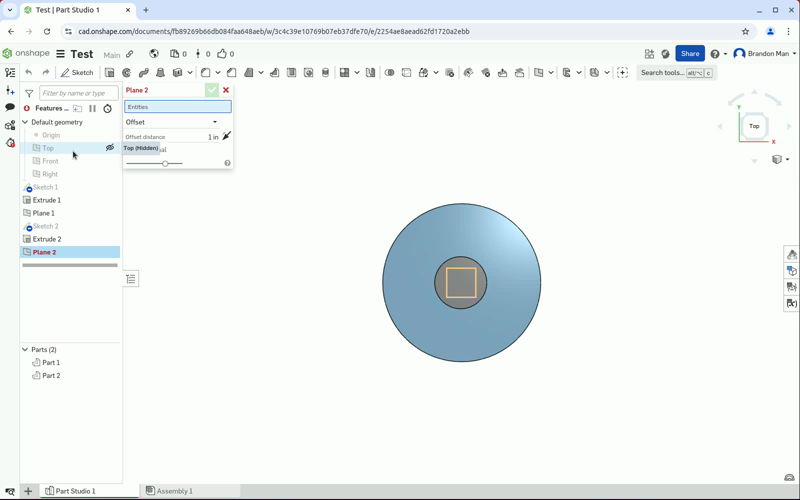
click(73, 150)
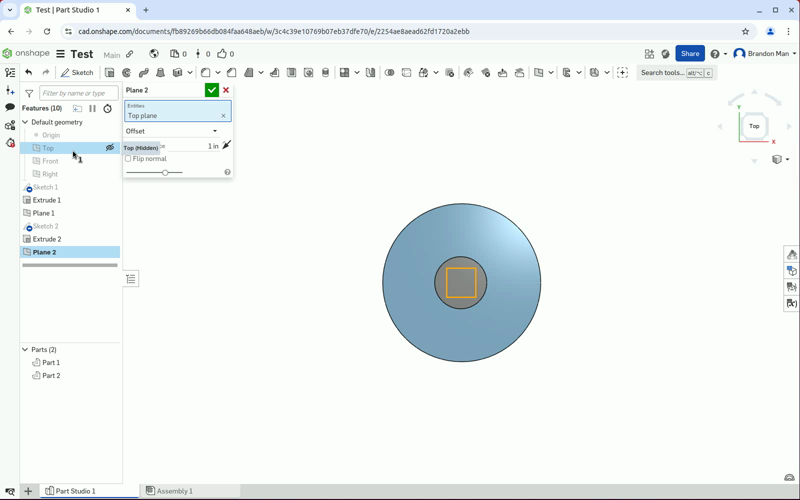
key(tab, 2)
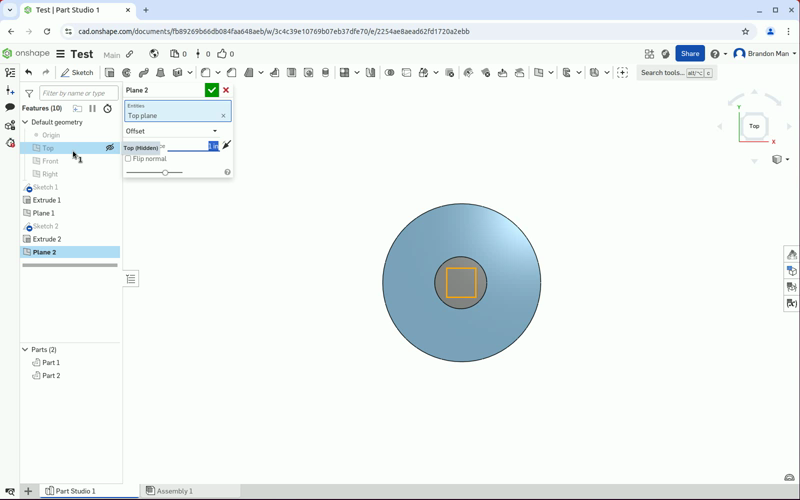
text(1.91)
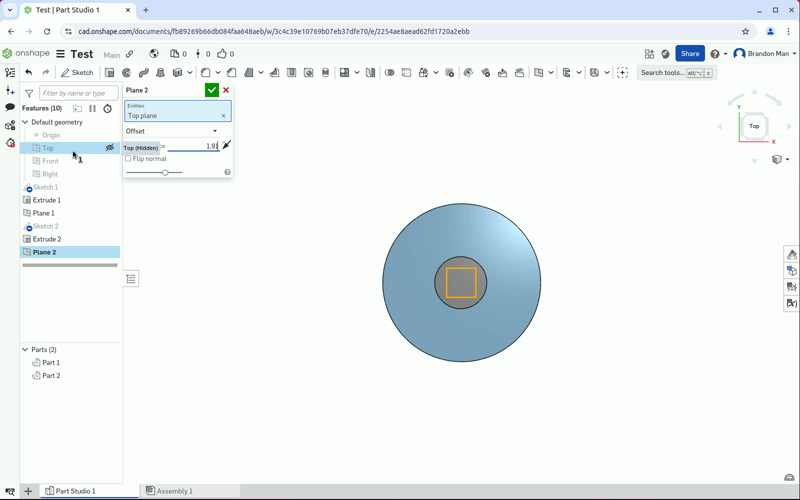
key(enter, 2)
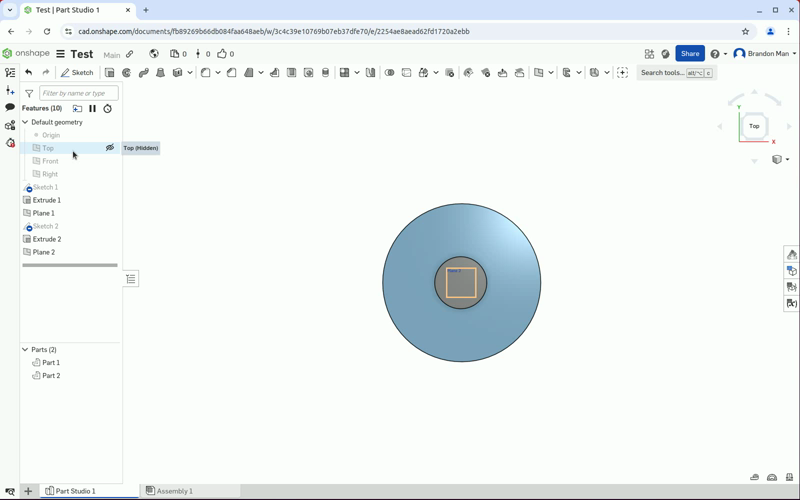
key(shift+s)
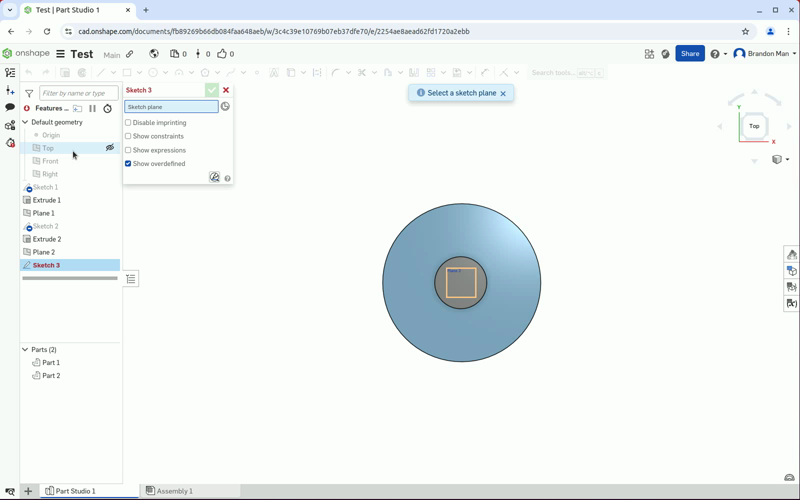
mouse_move(73, 254)
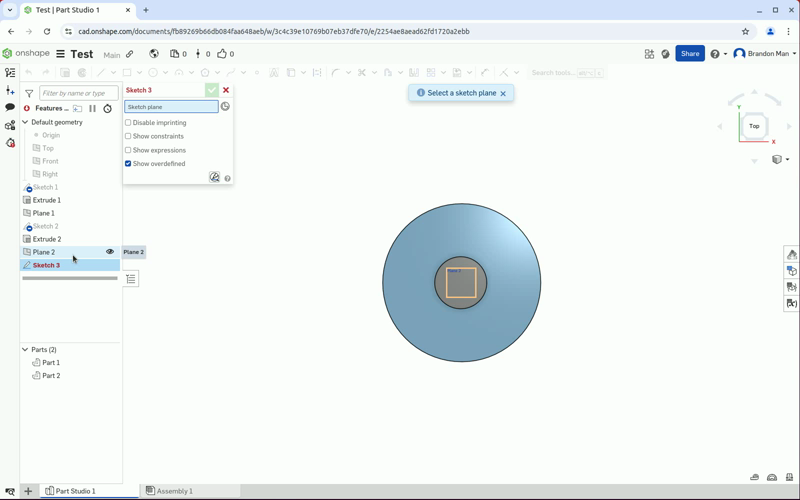
click(73, 254)
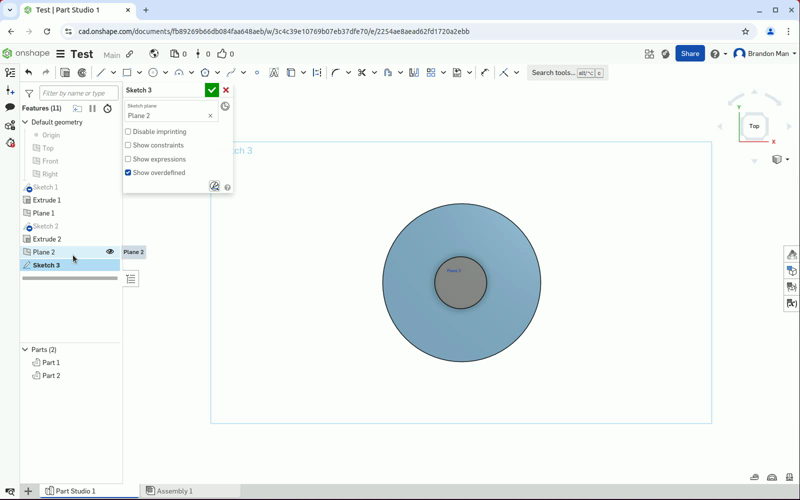
mouse_move(73, 352)
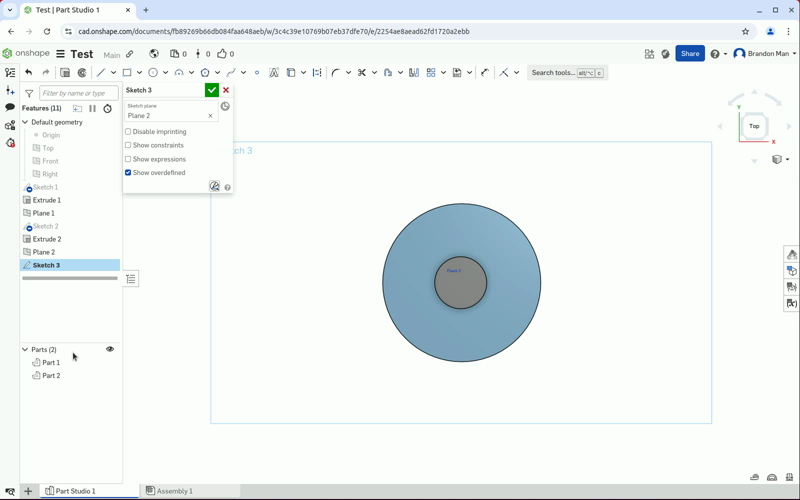
key(y)
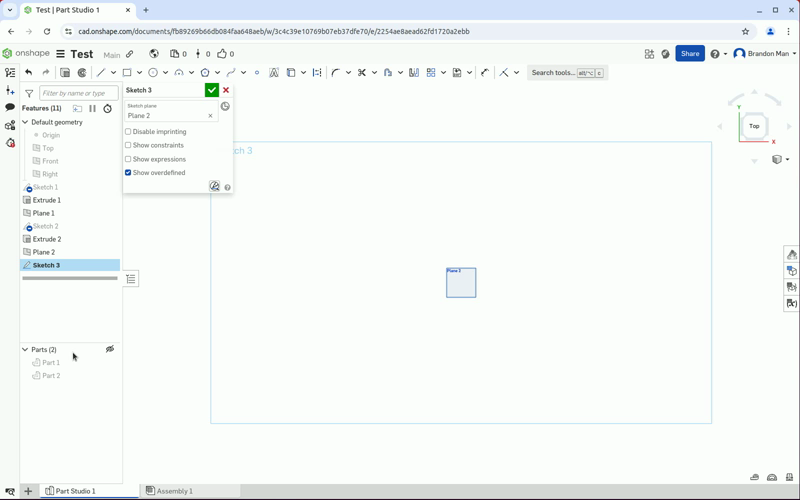
key(c)
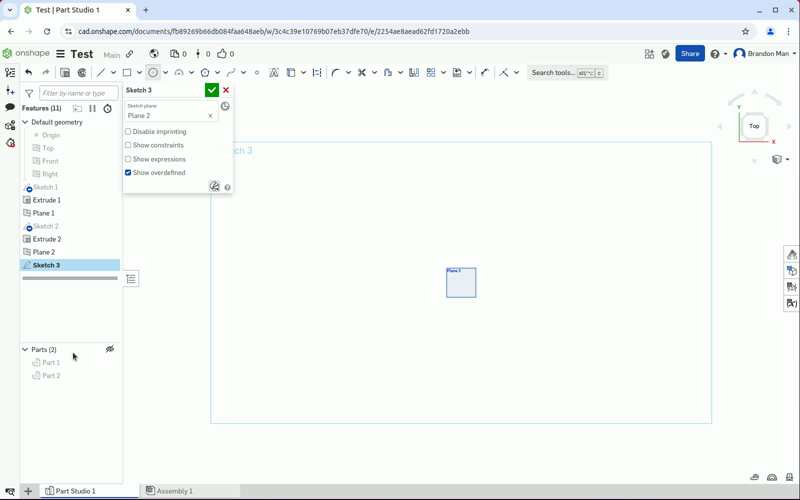
key_down(shift)
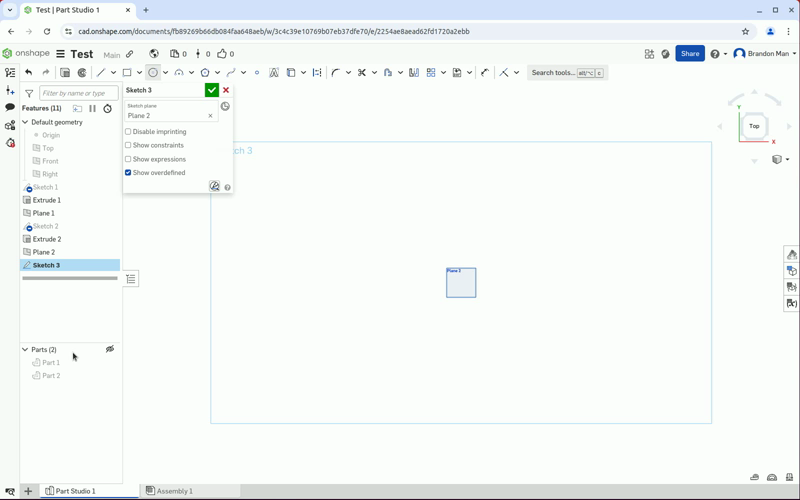
mouse_move(461, 282)
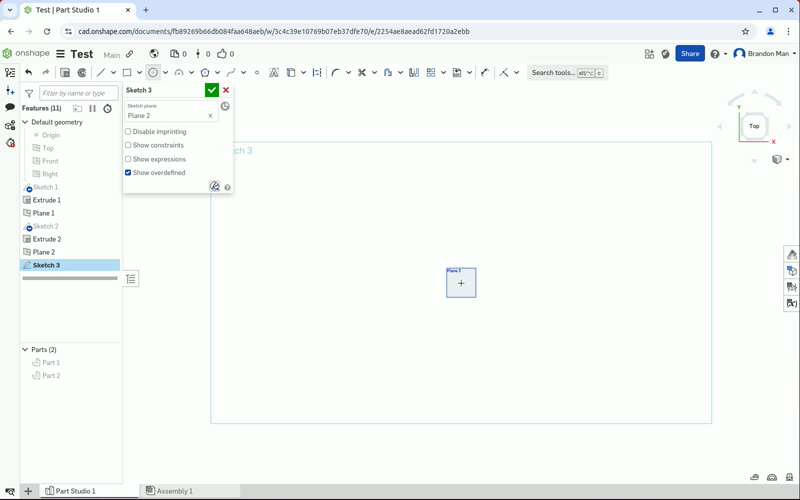
click(461, 282)
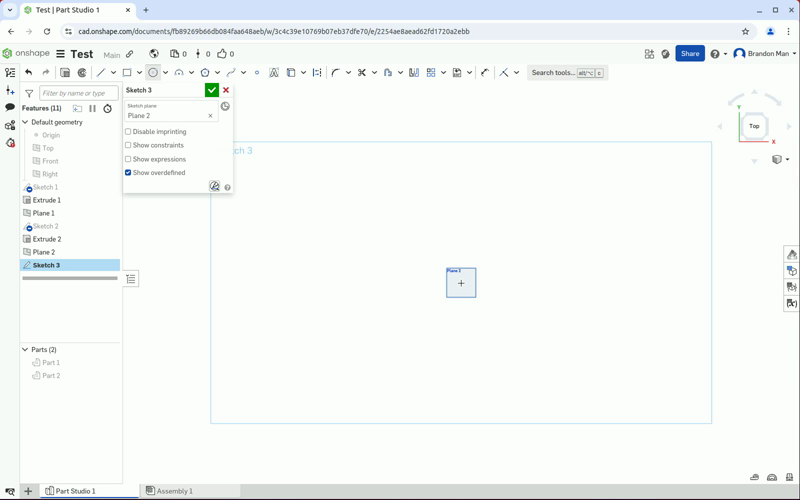
key_up(shift)
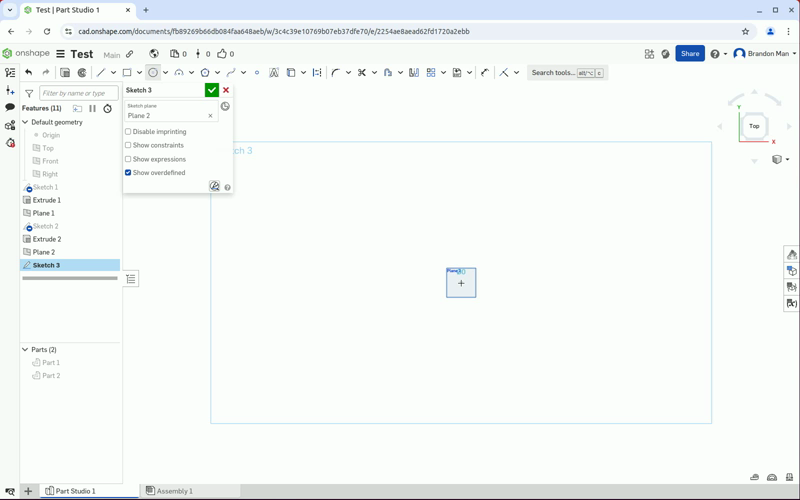
mouse_move(471, 282)
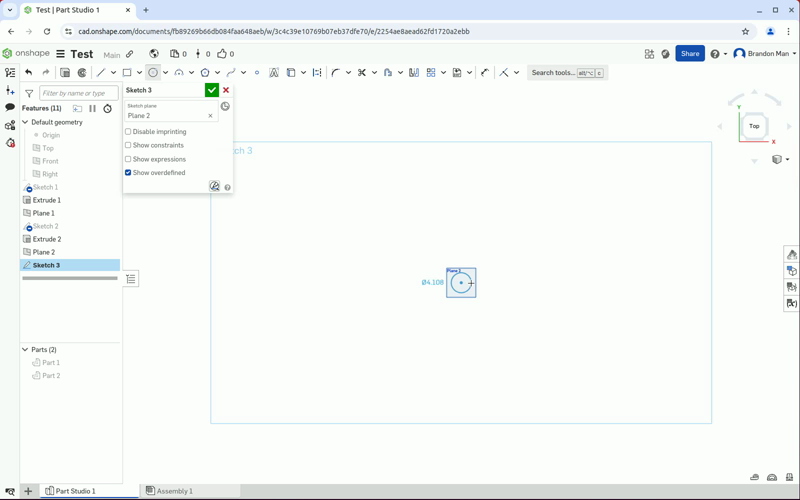
click(471, 282)
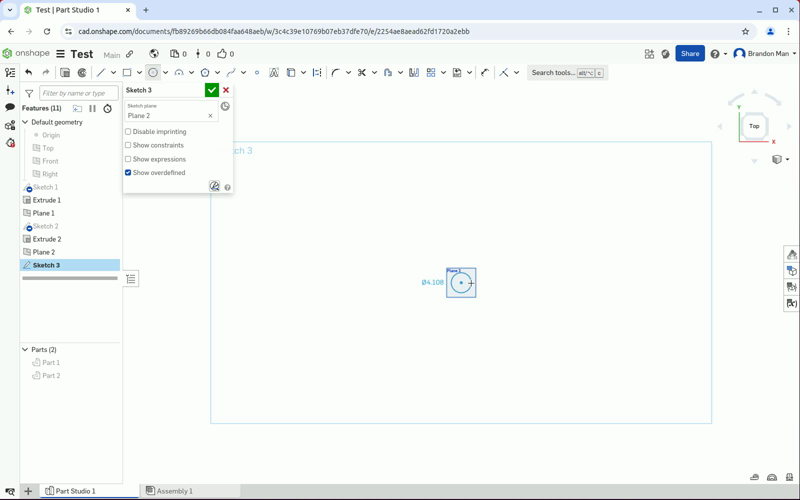
key(esc)
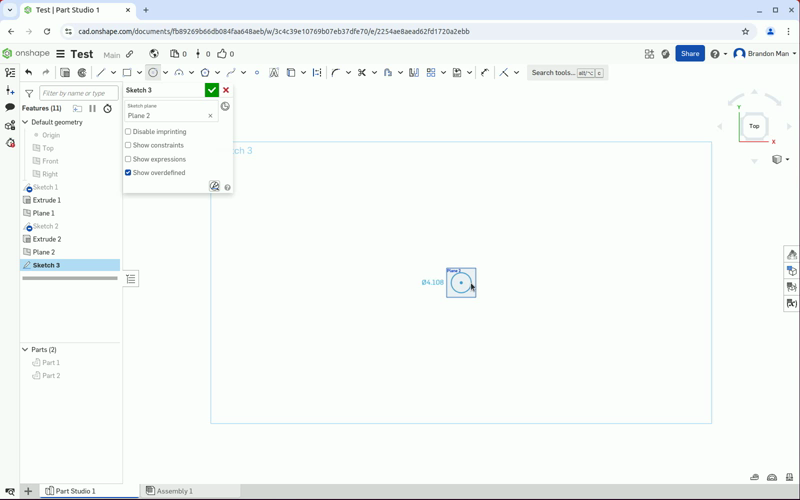
mouse_move(458, 274)
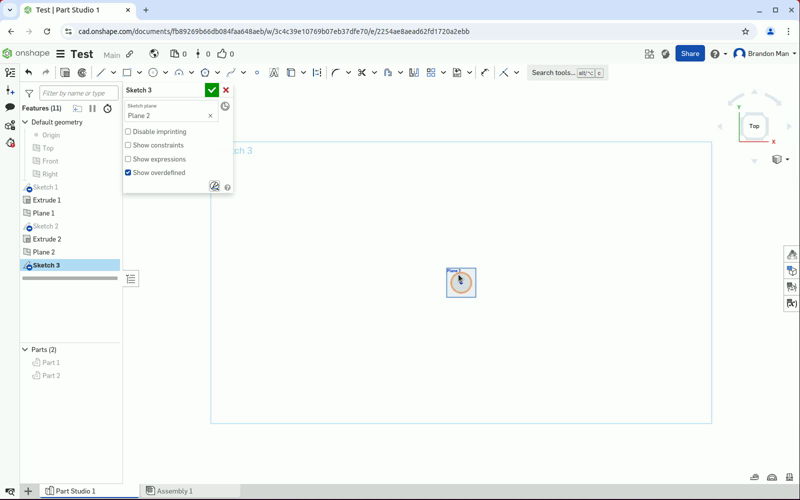
scroll(6)
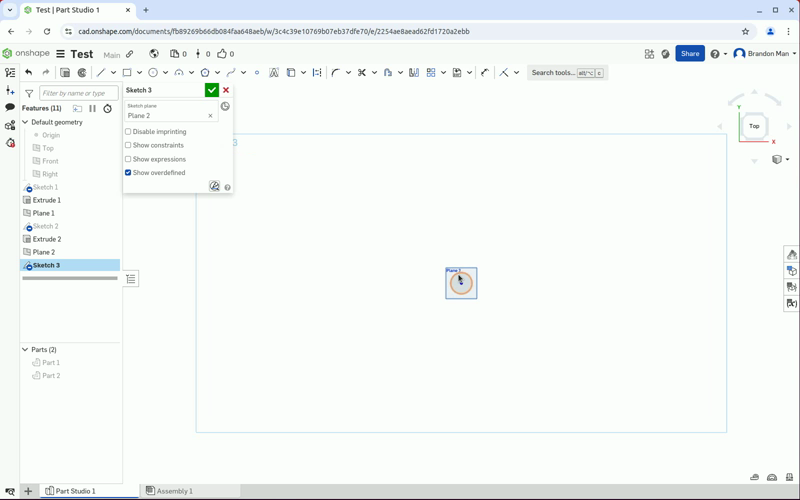
scroll(6)
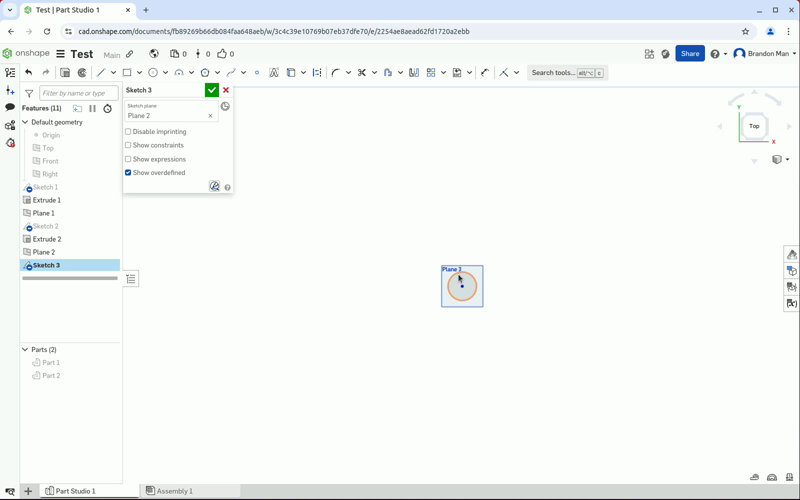
scroll(6)
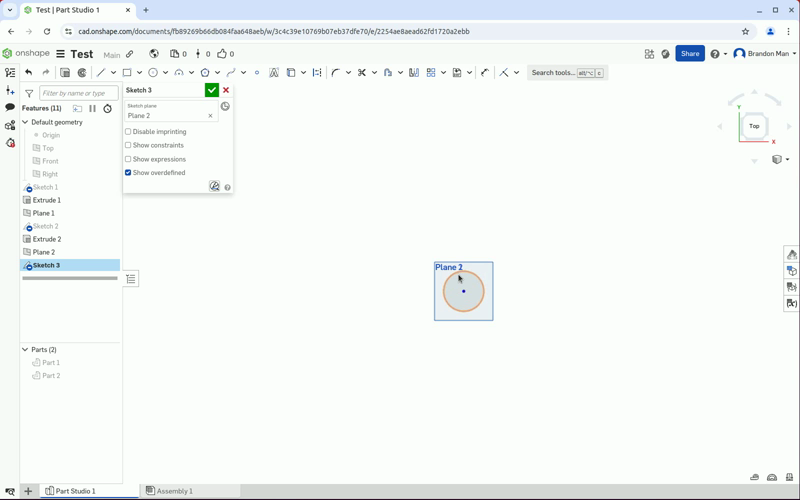
scroll(6)
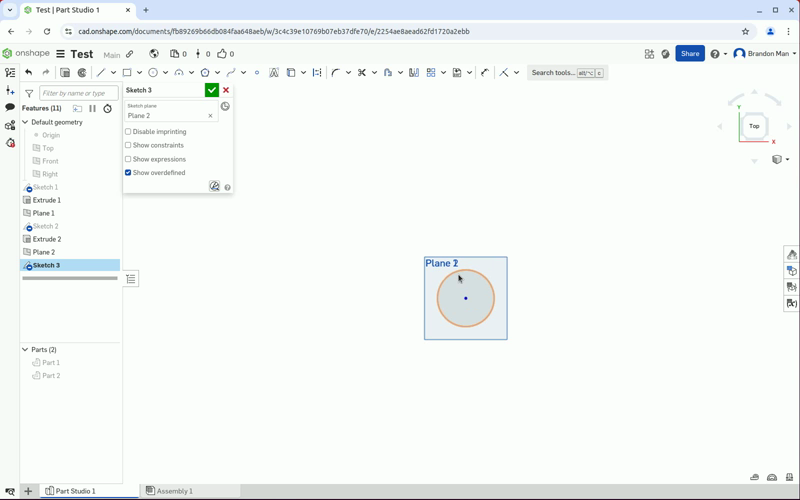
scroll(6)
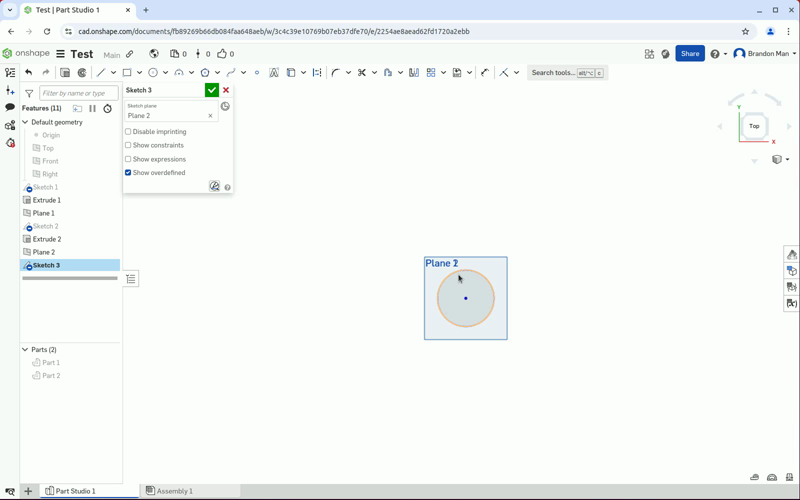
scroll(6)
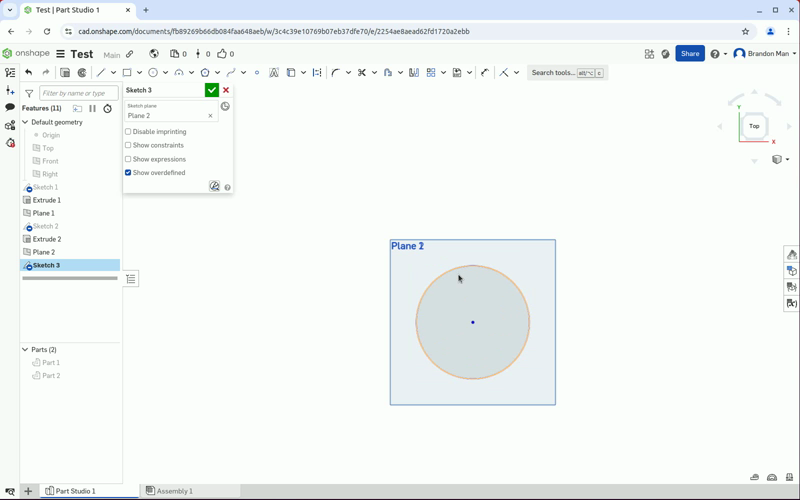
scroll(6)
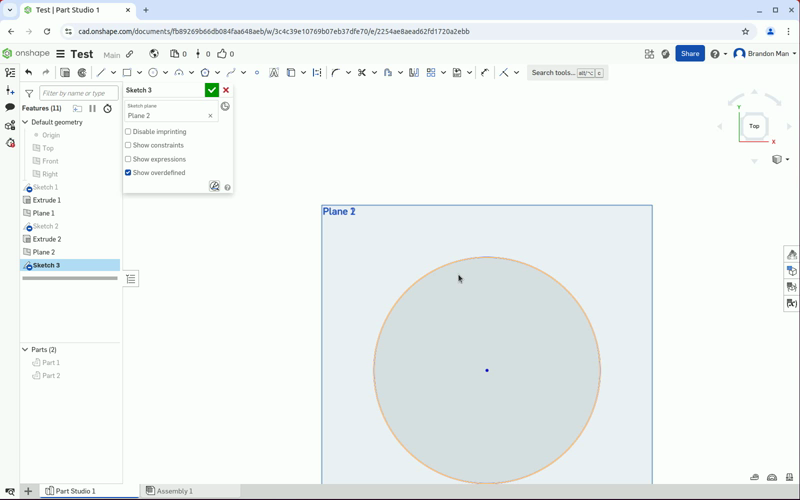
click(458, 274)
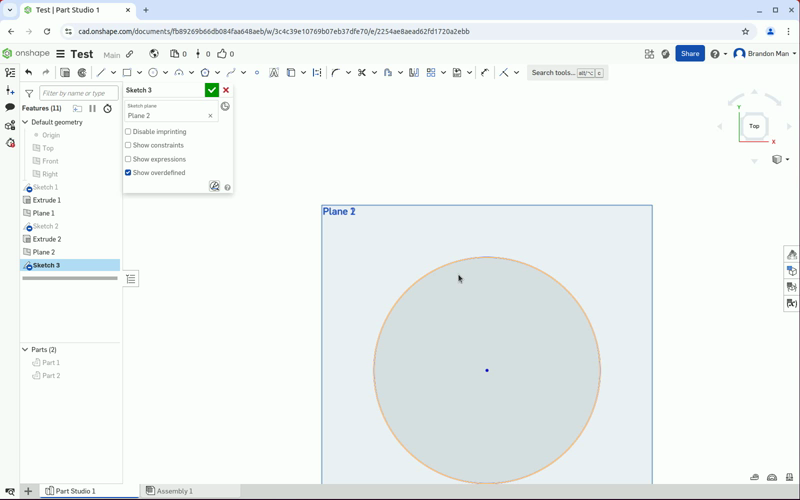
scroll(-6)
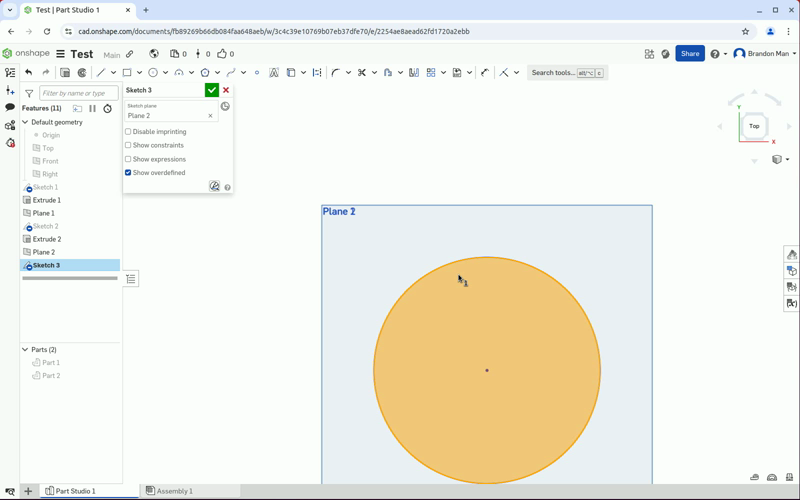
scroll(-6)
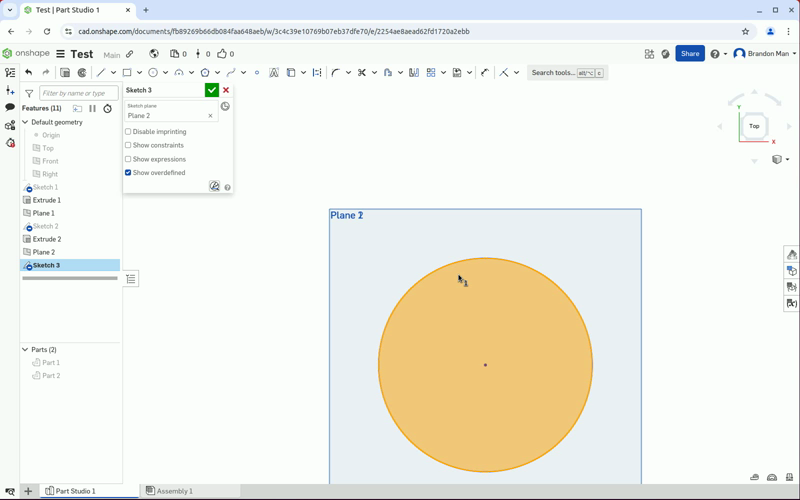
scroll(-6)
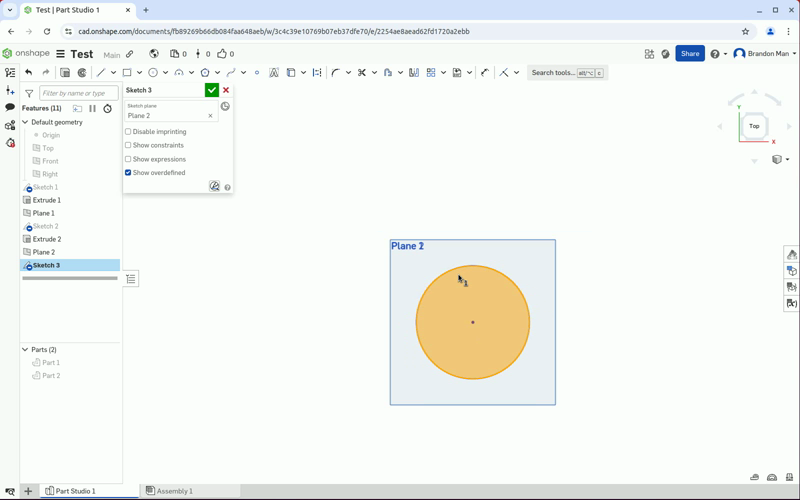
scroll(-6)
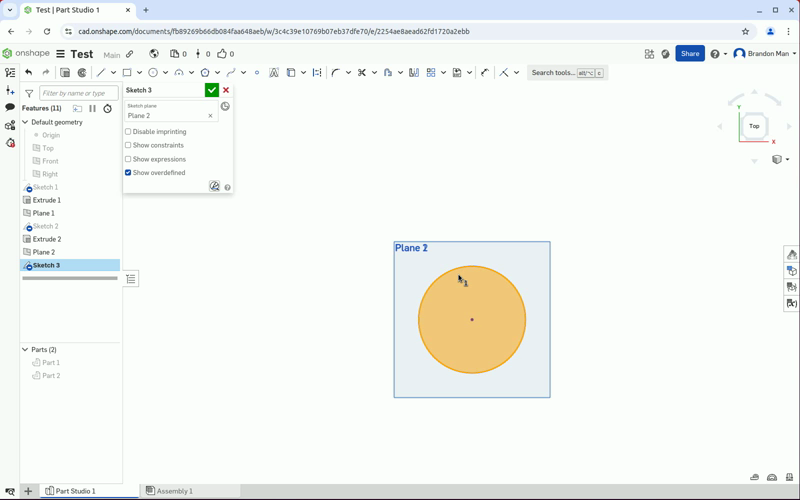
scroll(-6)
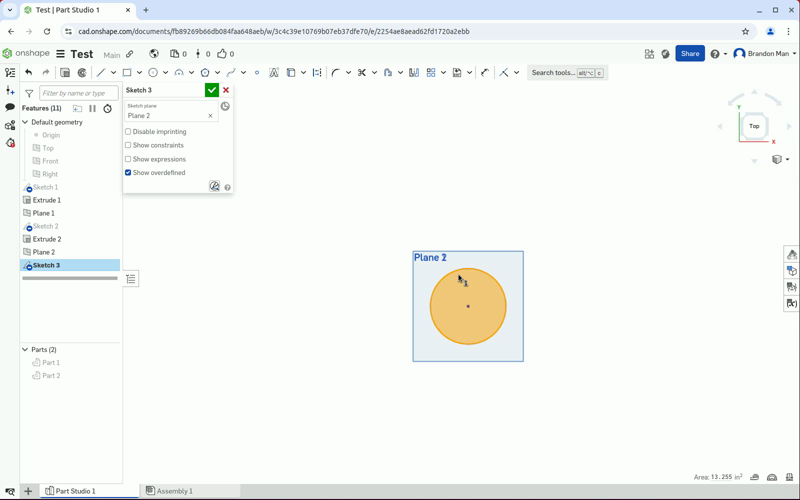
scroll(-6)
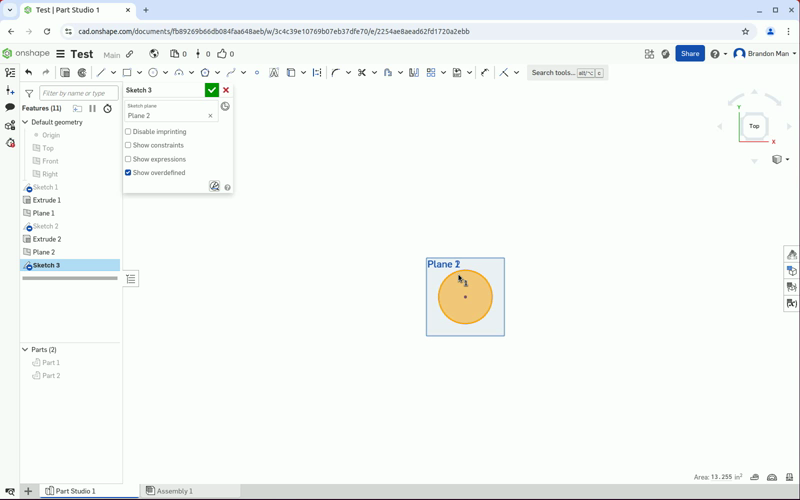
scroll(-6)
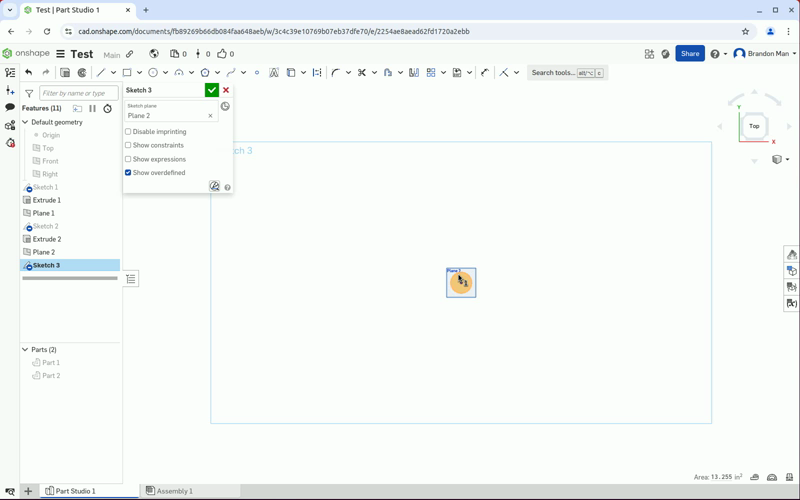
mouse_move(73, 352)
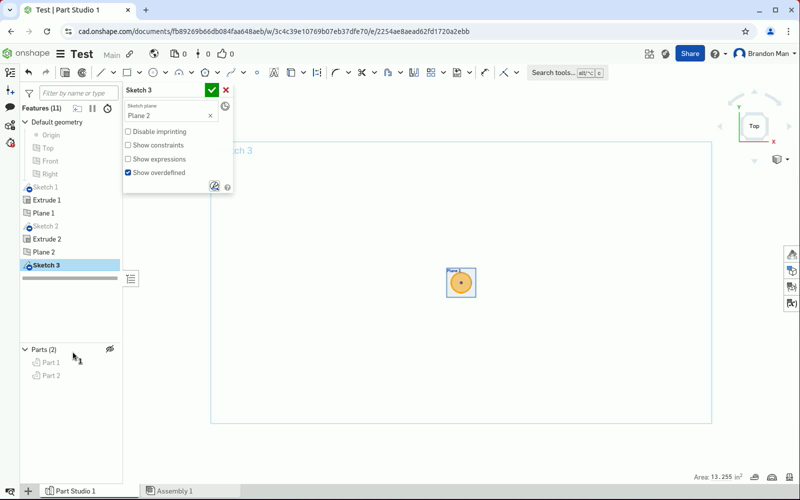
key(shift+y)
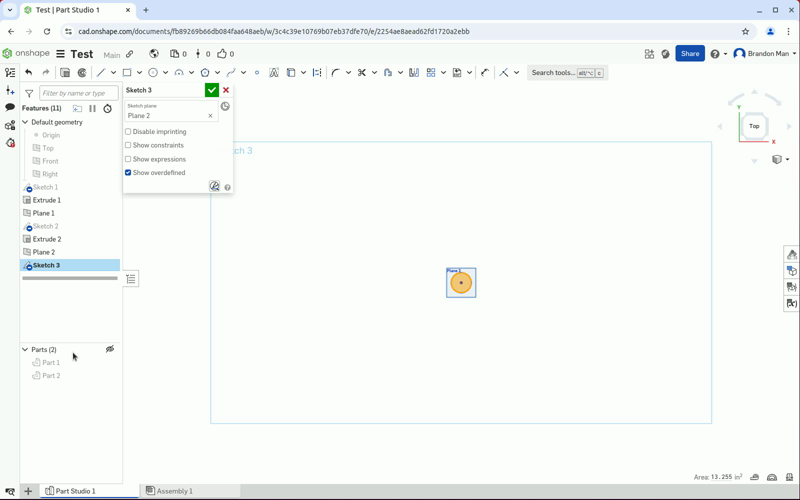
key(shift+e)
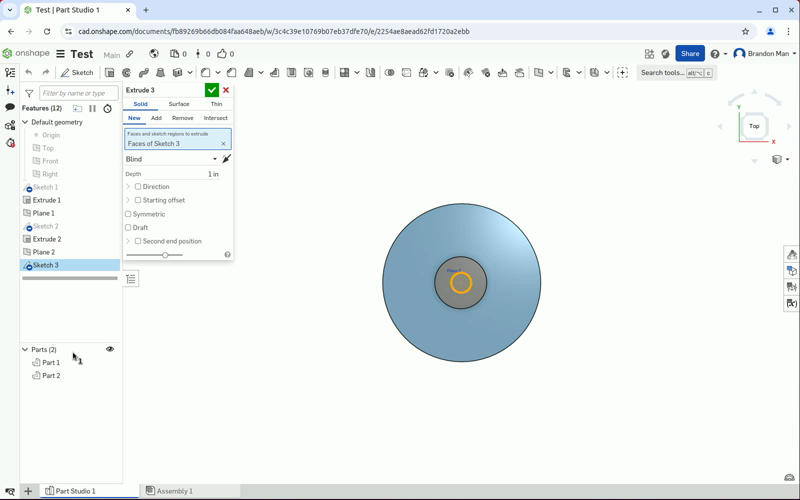
mouse_move(143, 106)
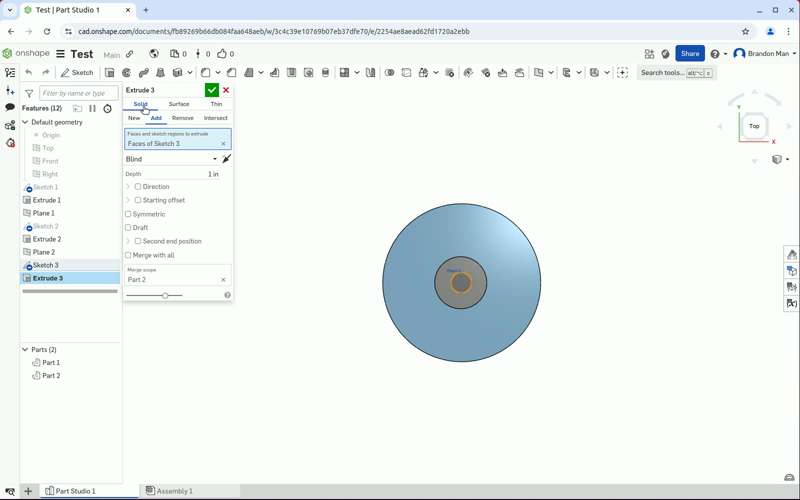
click(143, 106)
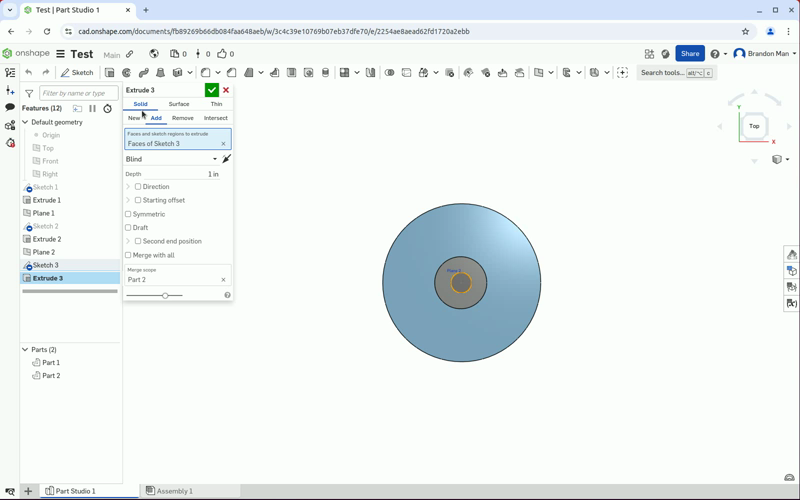
mouse_move(137, 120)
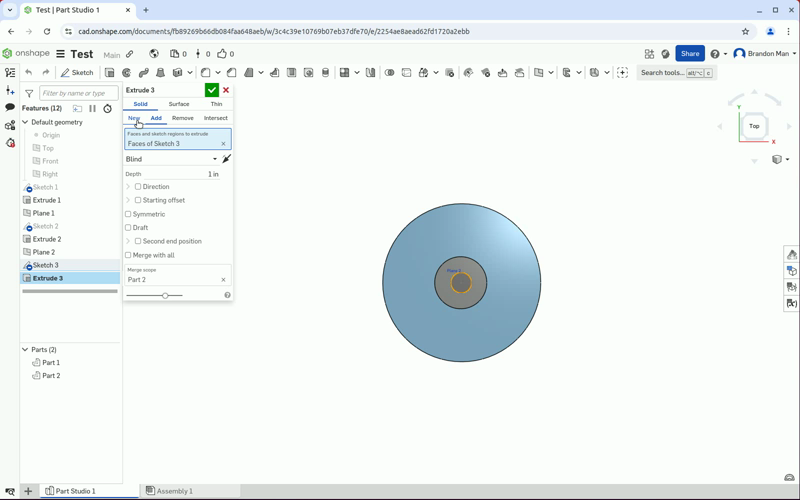
click(137, 120)
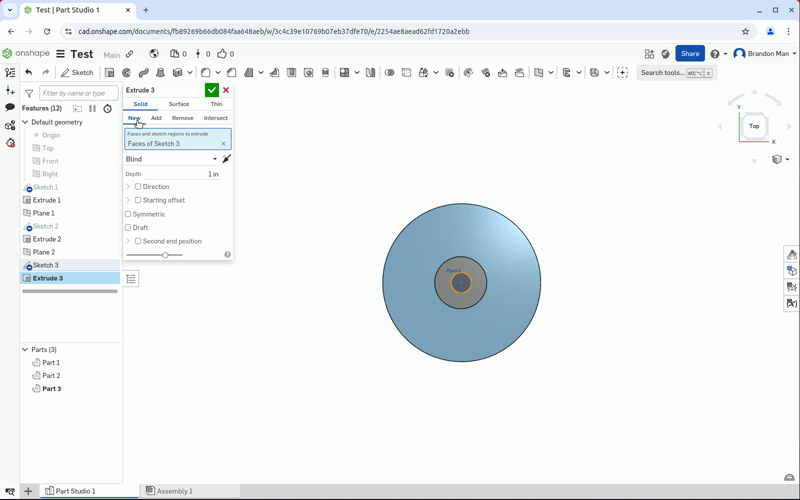
key(tab, 4)
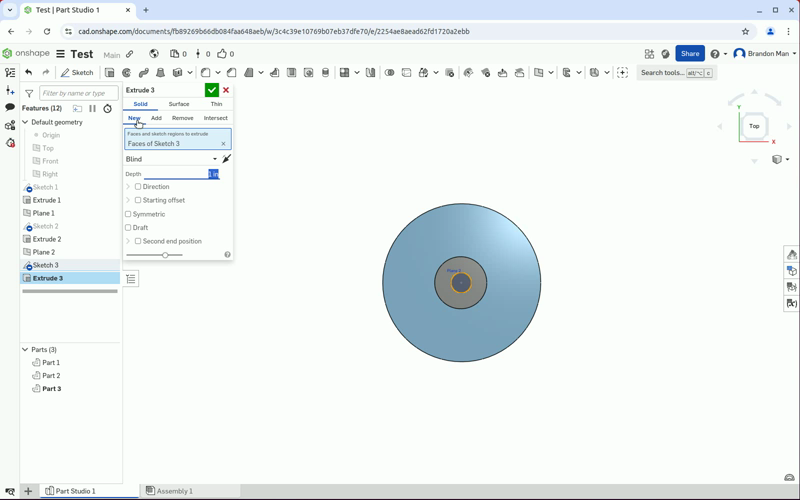
text(21.183)
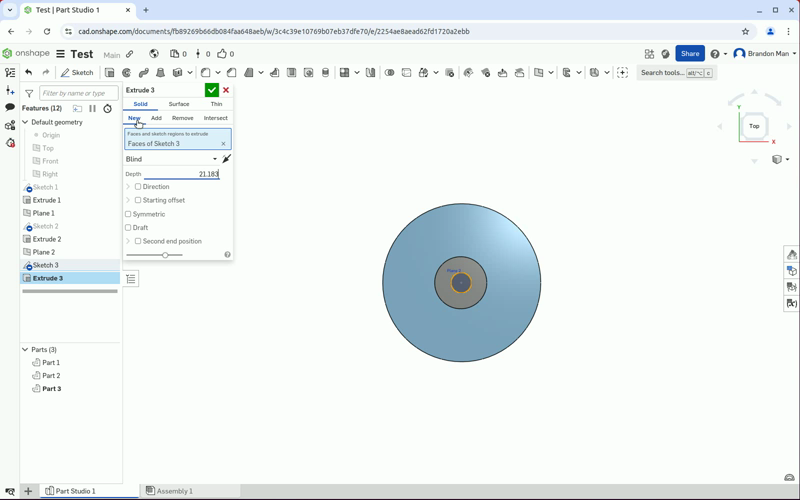
key(enter)
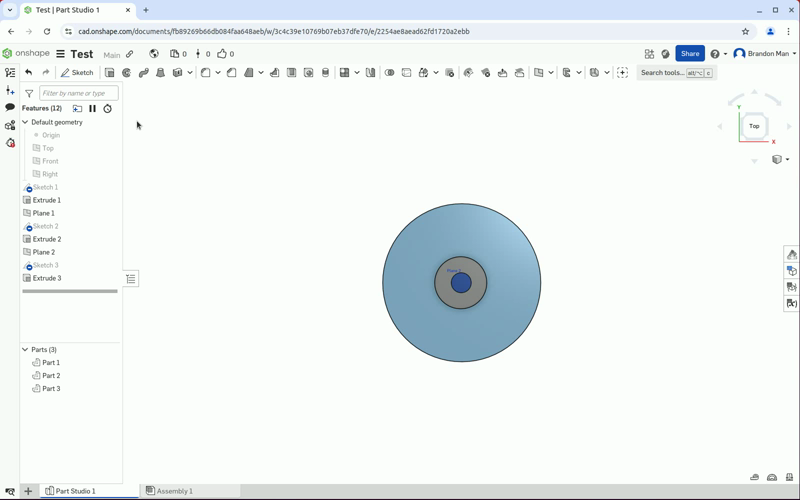
key(shift+h)
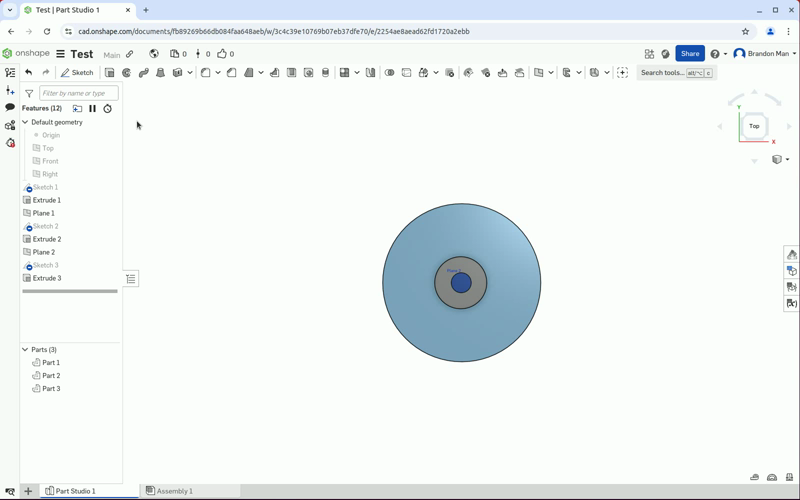
key(shift+h)
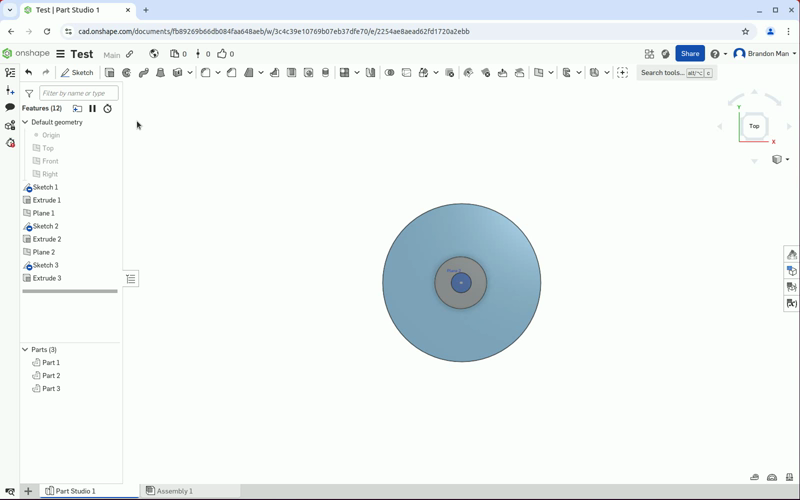
key(shift+7)
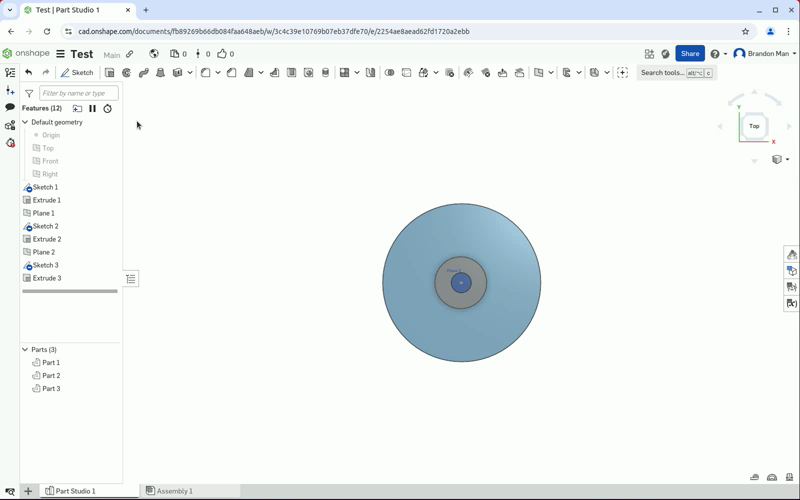
key(up, 3)
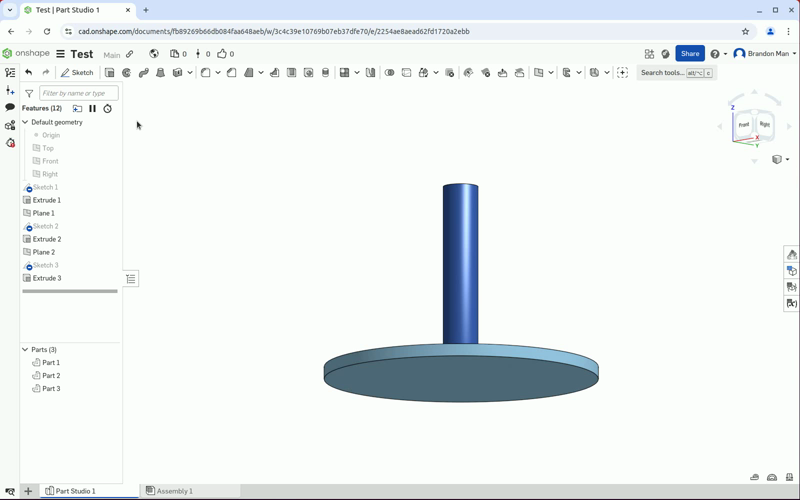
key(left, 3)
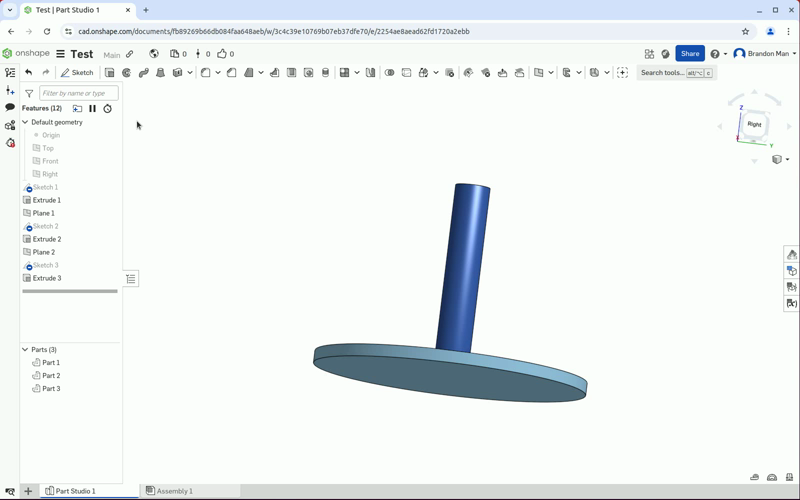
key(right, 3)
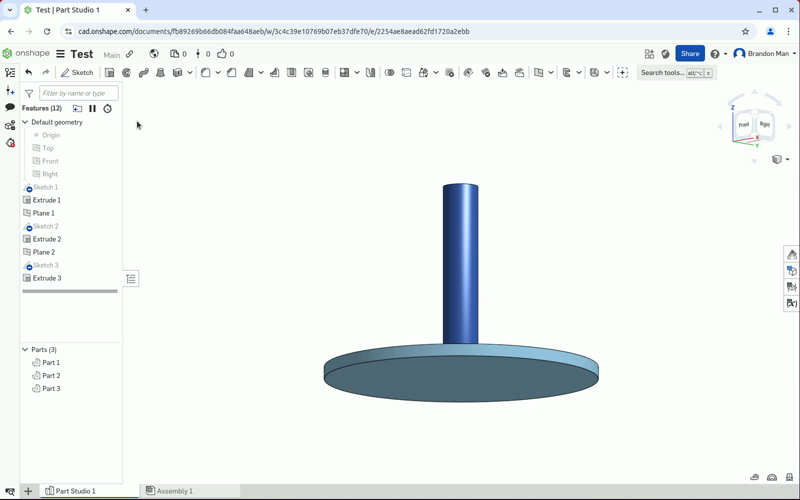
key(down, 3)
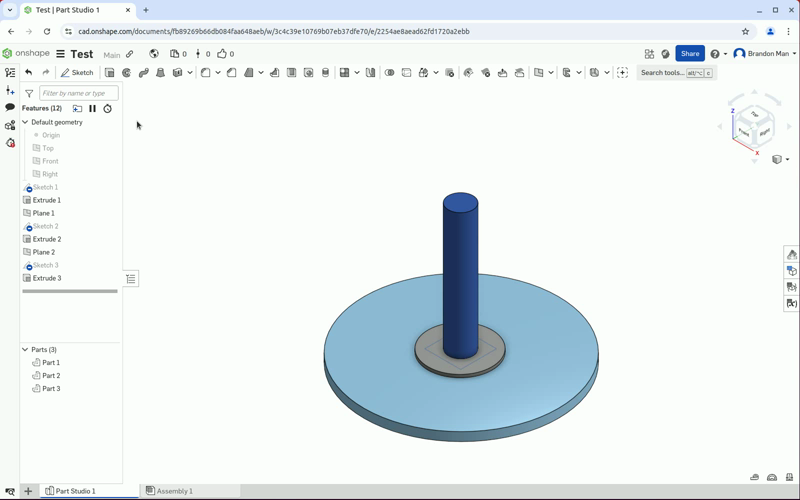
mouse_move(73, 189)
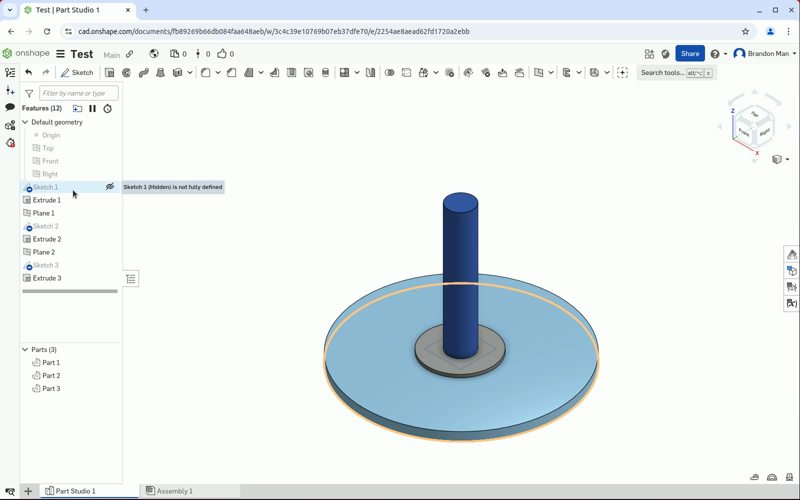
click(73, 189)